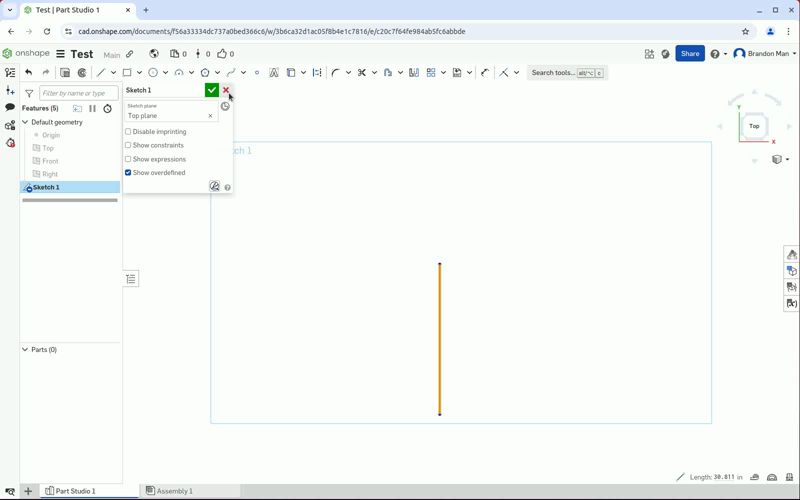
key(shift+h)
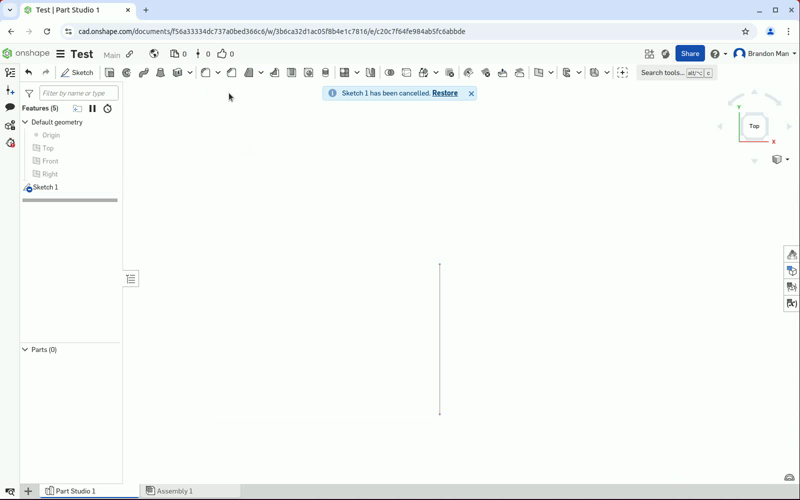
key(shift+s)
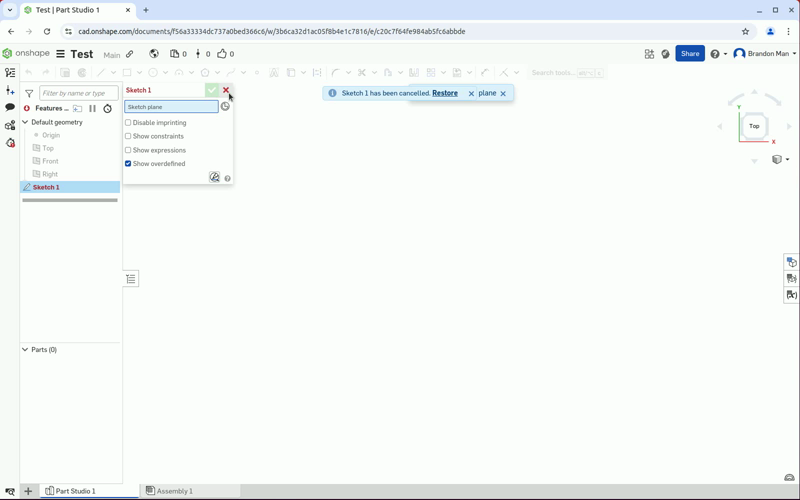
mouse_move(73, 150)
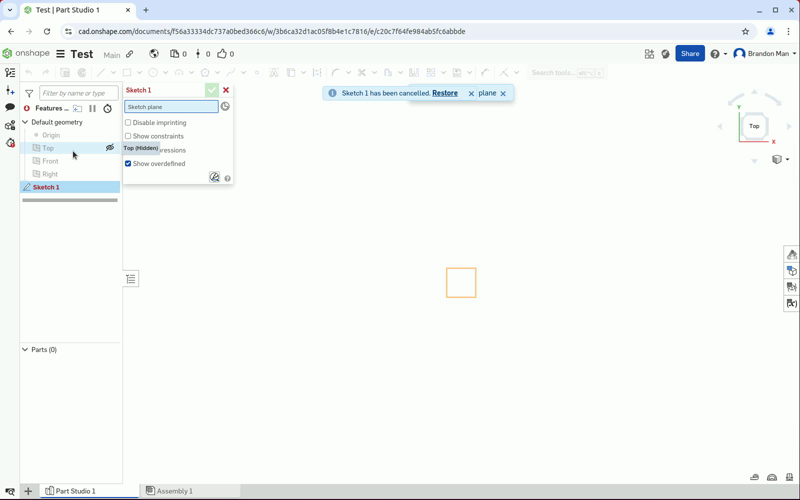
click(73, 150)
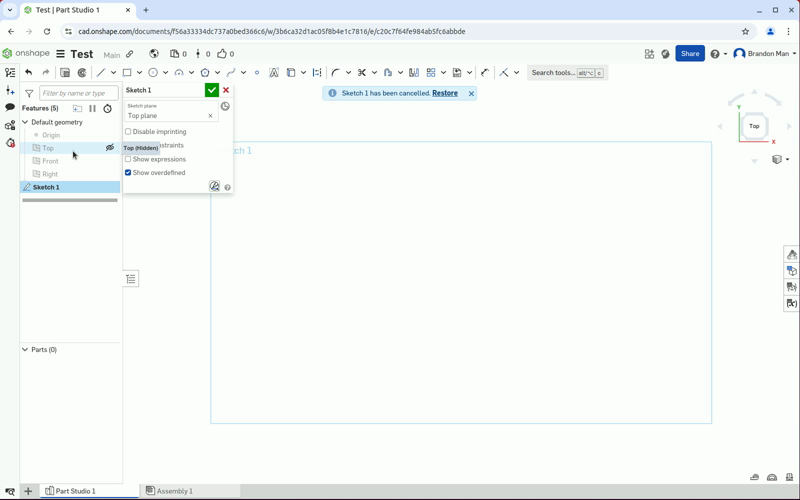
mouse_move(73, 352)
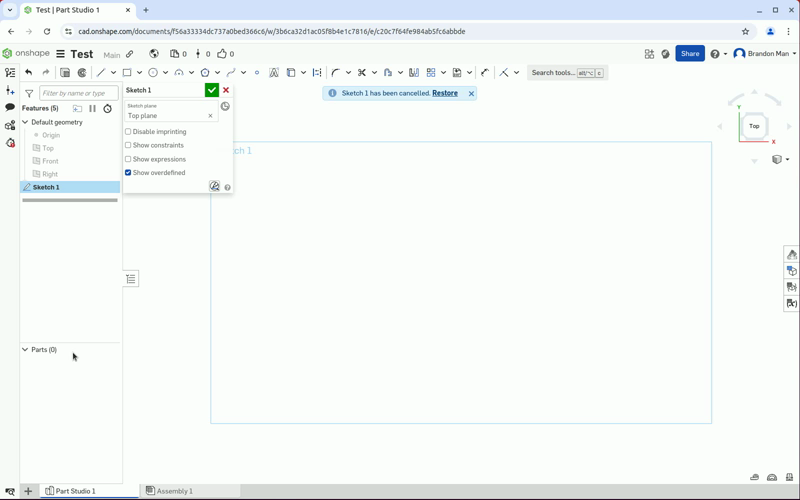
key(y)
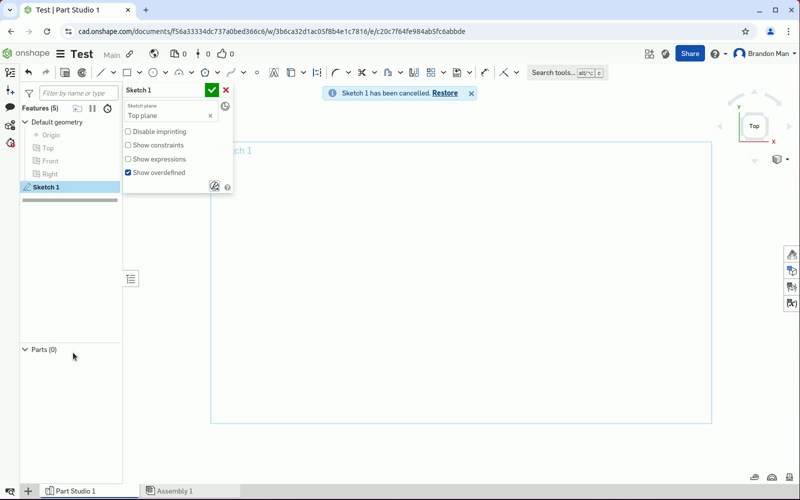
key(l)
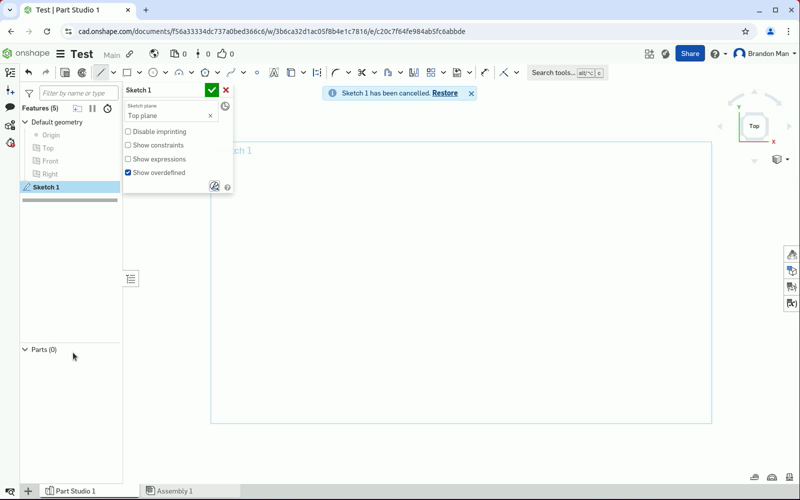
key_down(shift)
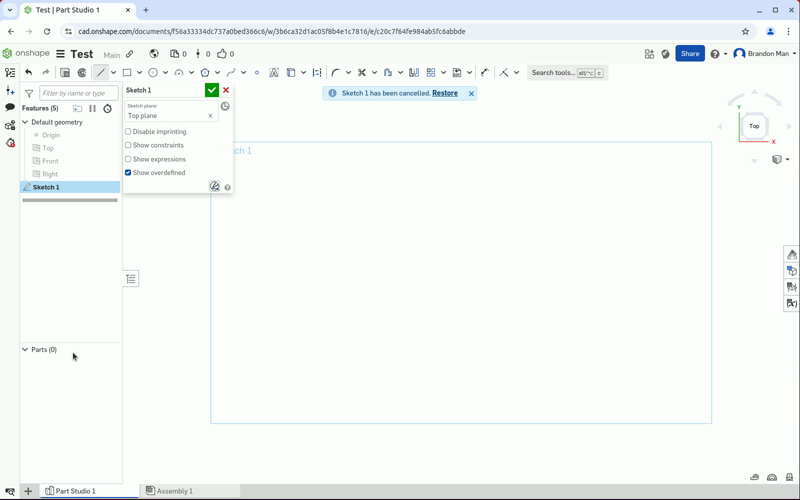
mouse_move(368, 327)
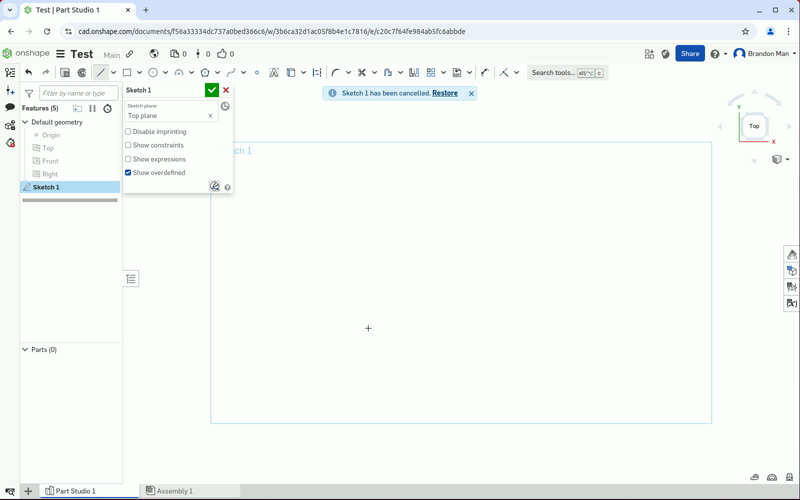
click(368, 327)
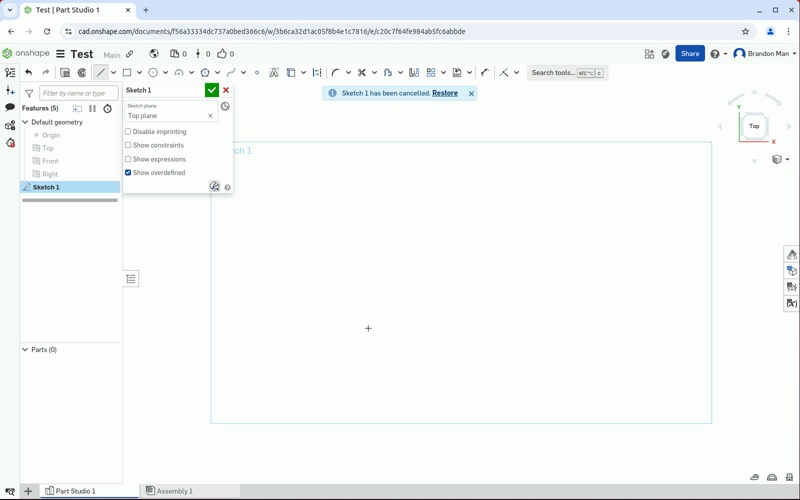
key_up(shift)
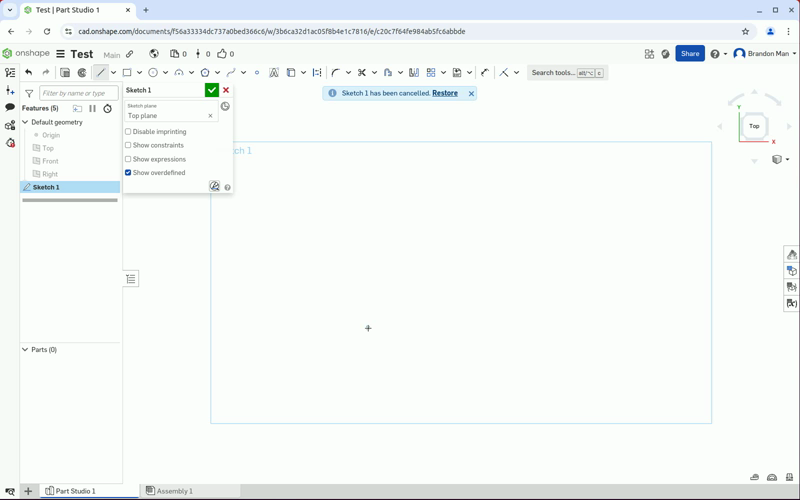
key_down(shift)
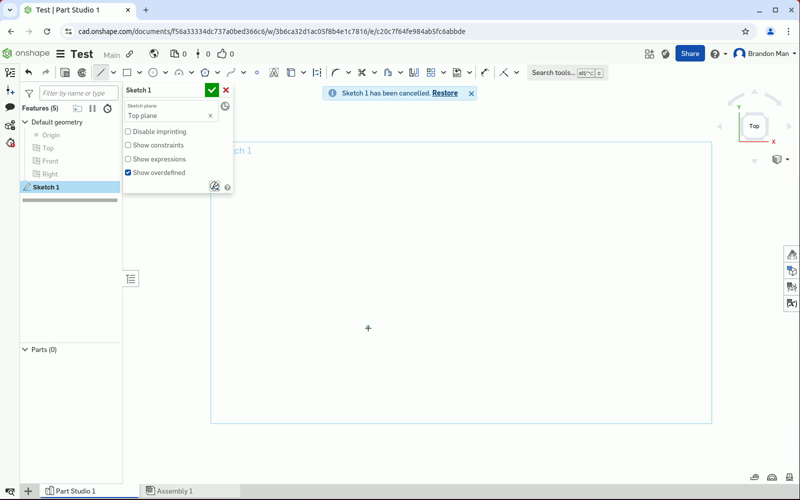
mouse_move(472, 327)
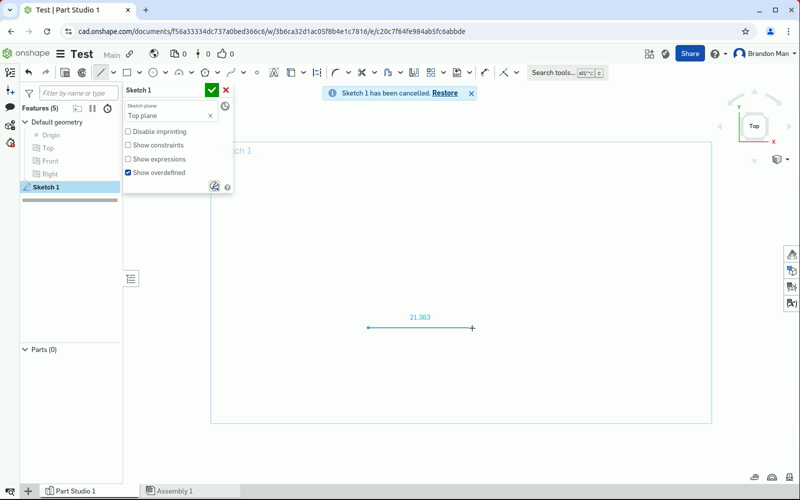
click(472, 327)
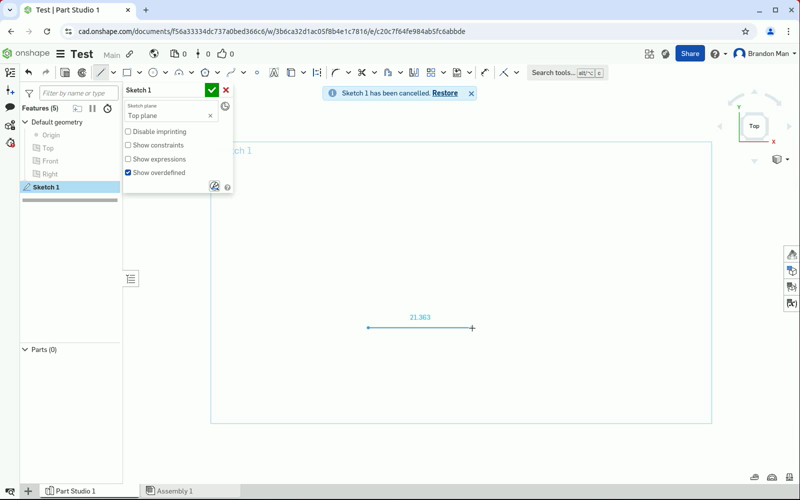
key_up(shift)
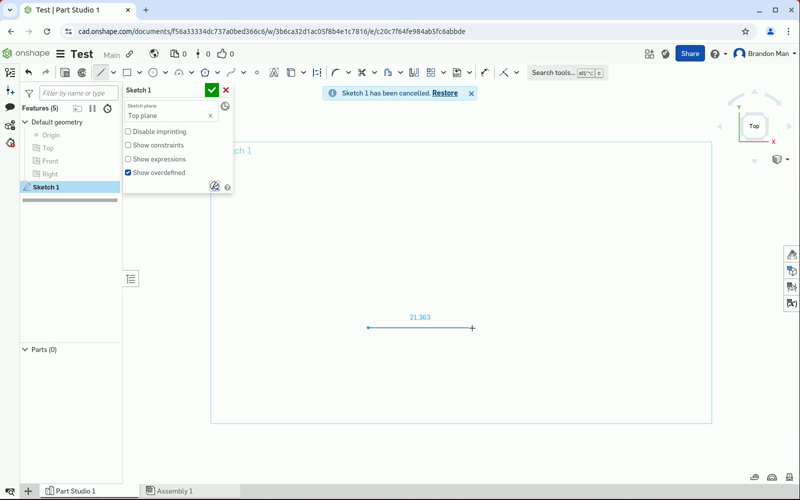
key_down(shift)
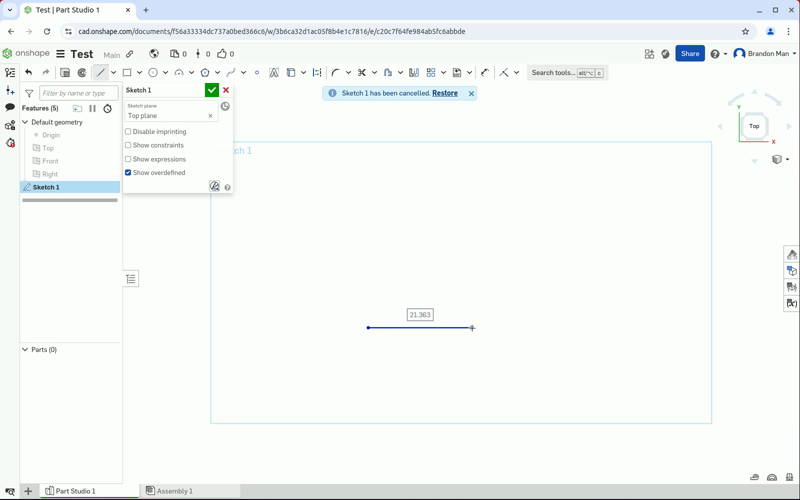
mouse_move(472, 170)
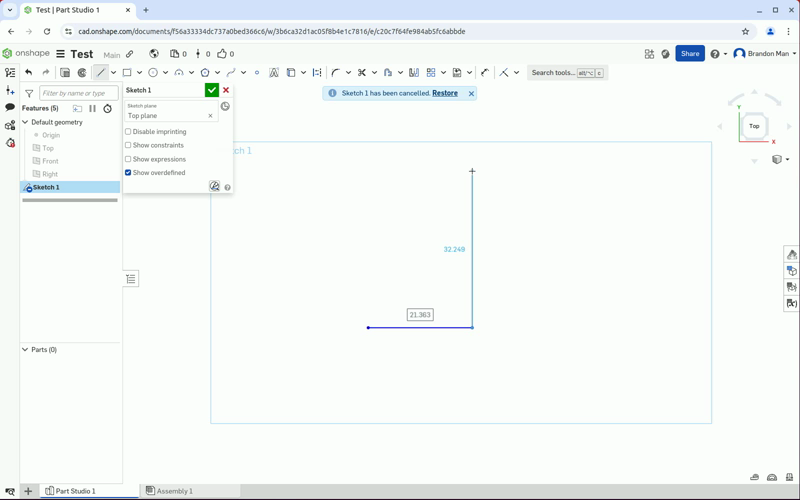
click(472, 170)
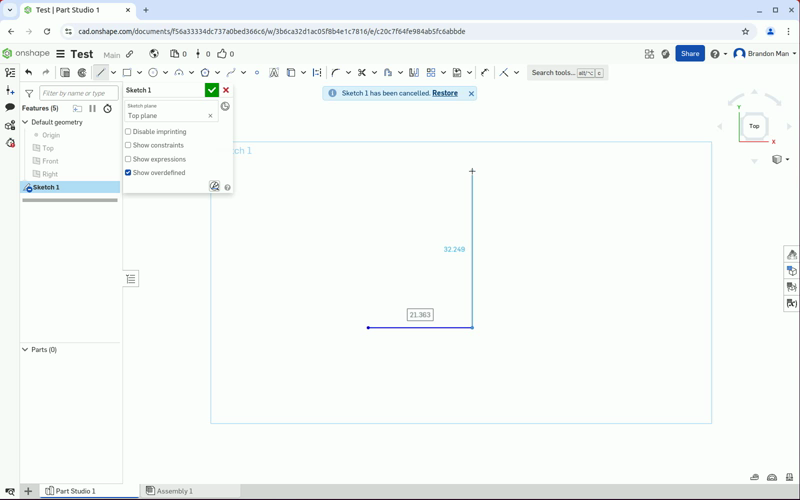
key_up(shift)
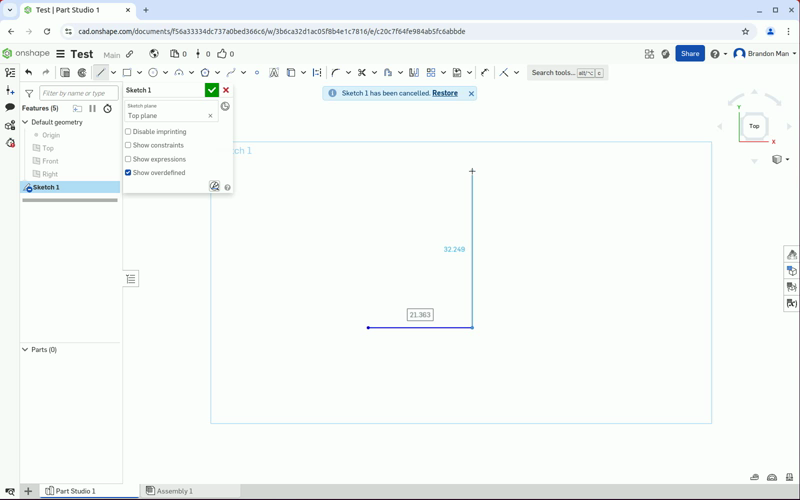
key_down(shift)
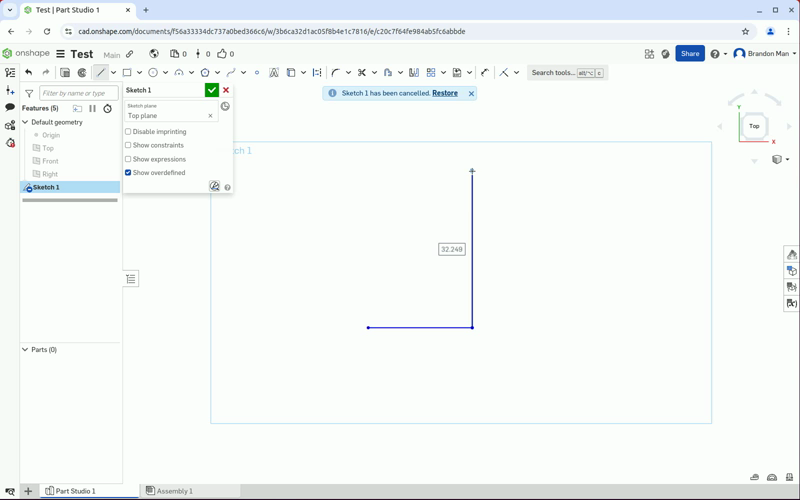
mouse_move(368, 170)
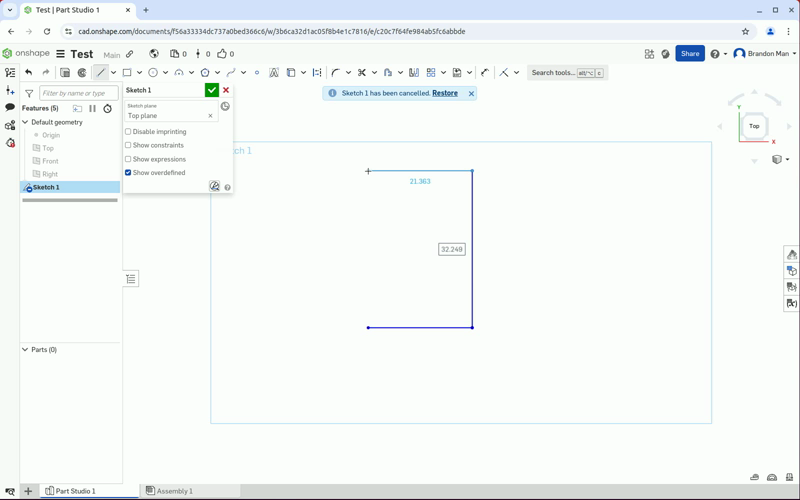
click(368, 170)
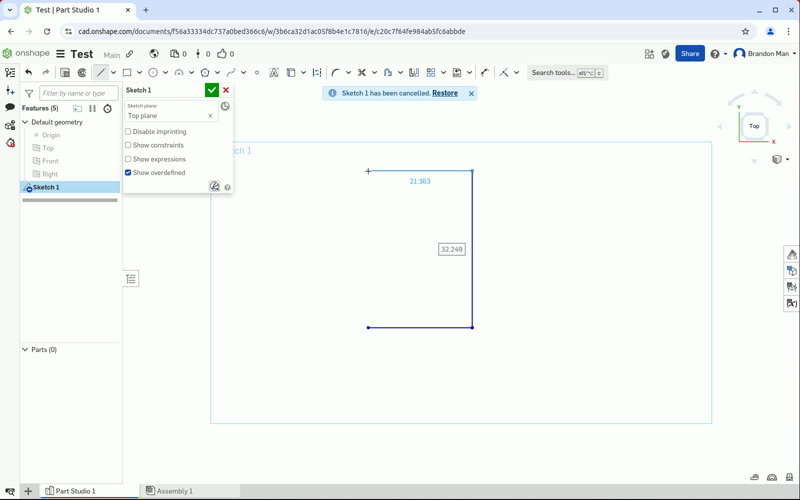
key_up(shift)
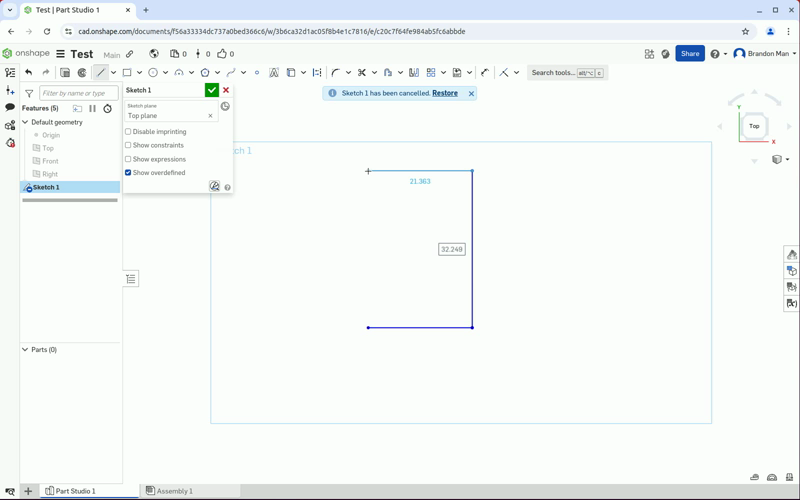
key_down(shift)
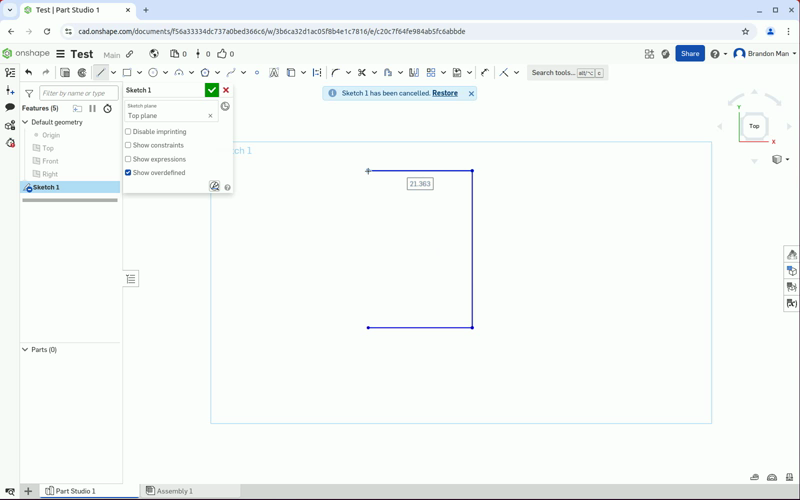
mouse_move(368, 327)
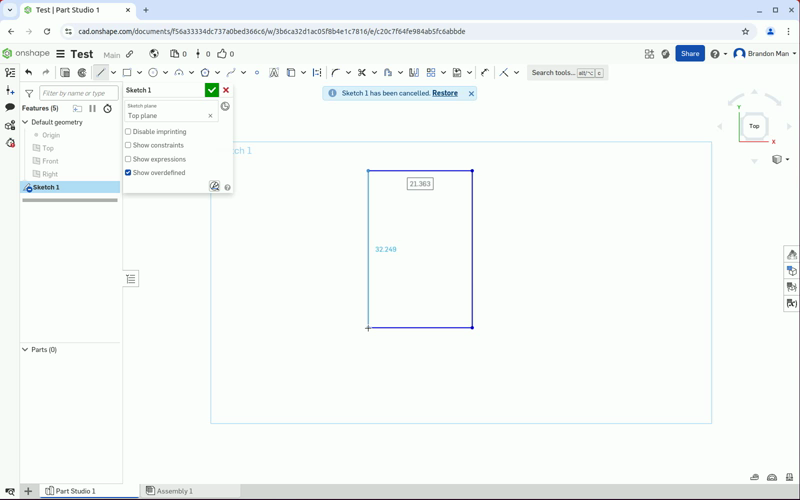
key_up(shift)
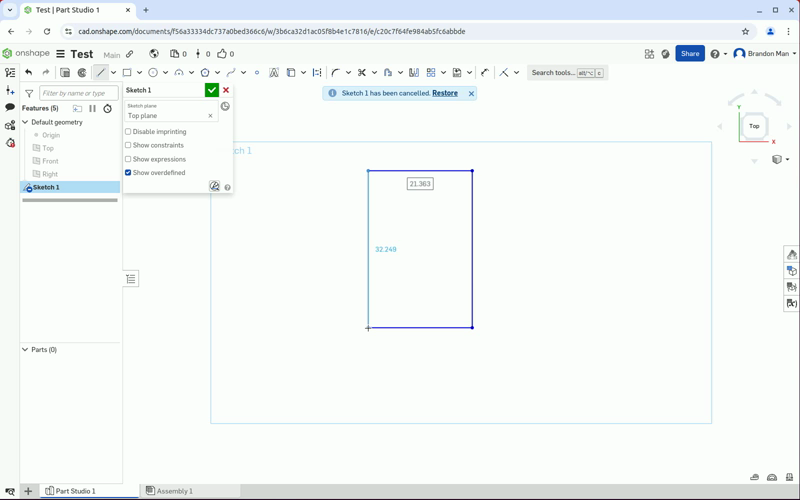
click(368, 327)
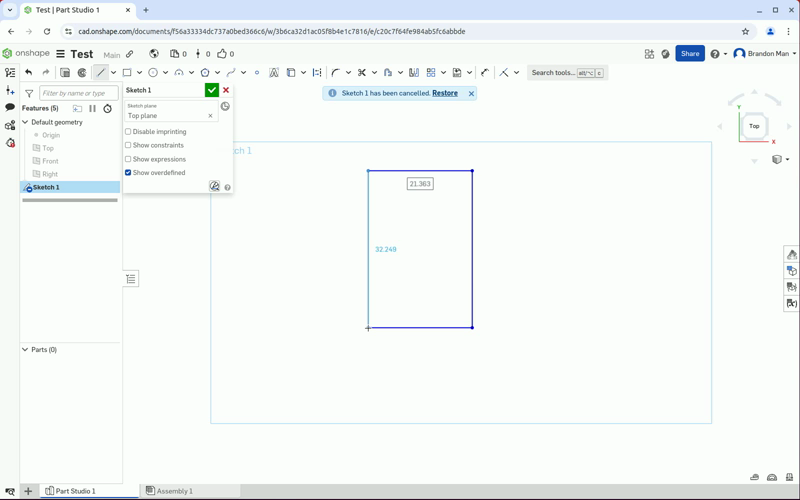
key(esc)
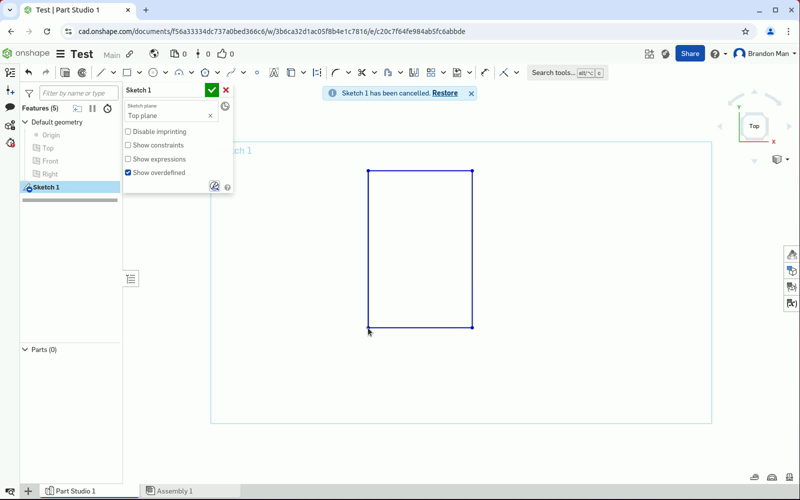
mouse_move(400, 308)
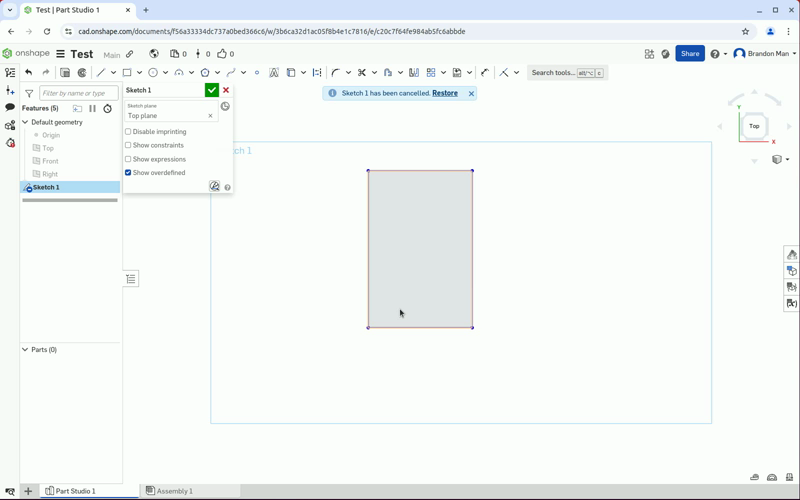
click(400, 308)
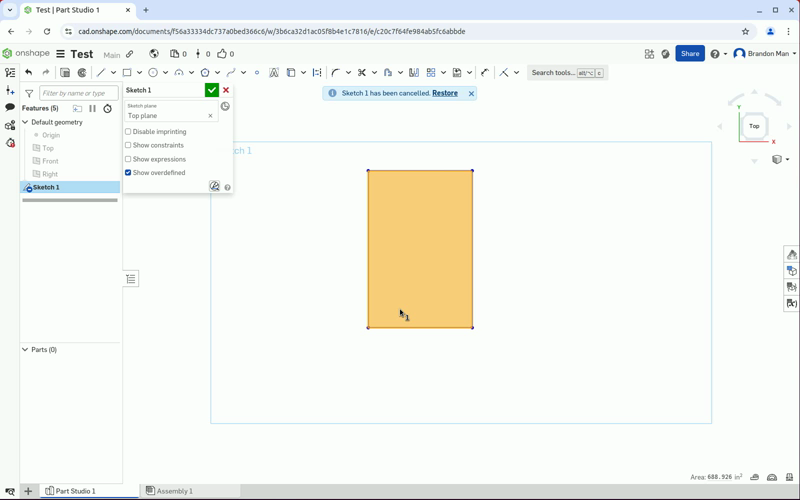
mouse_move(73, 352)
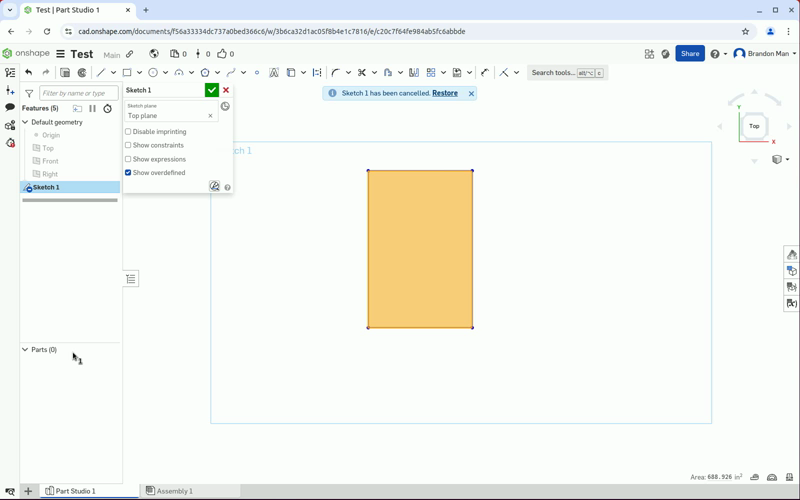
key(shift+y)
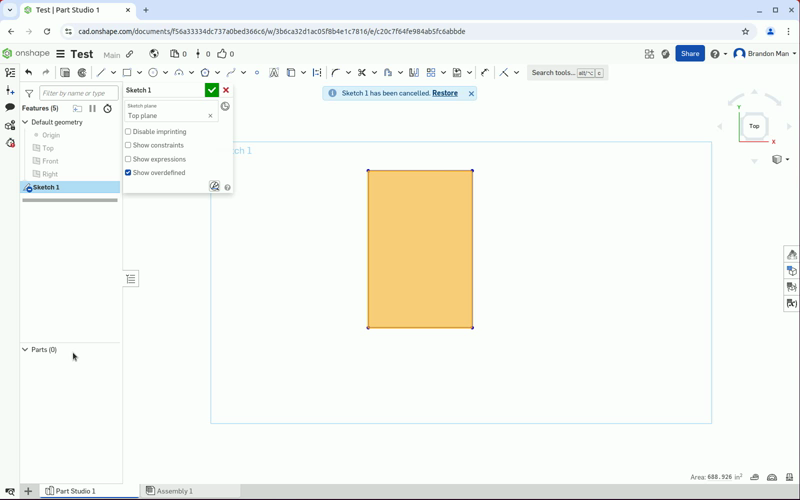
key(shift+e)
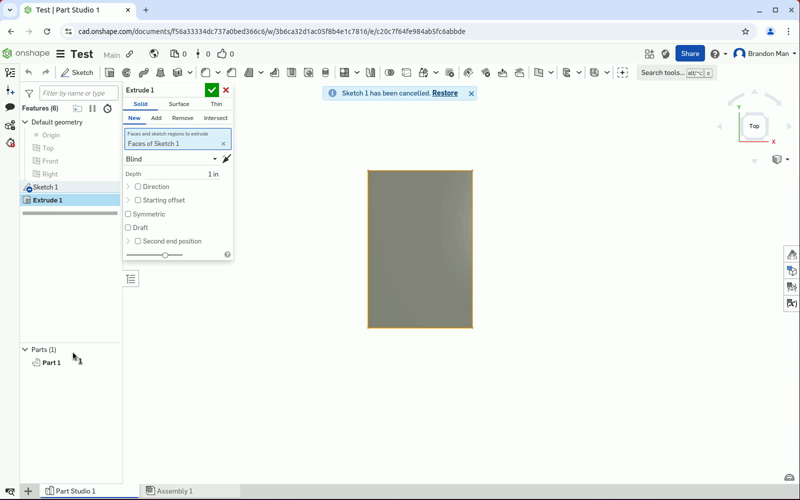
mouse_move(143, 106)
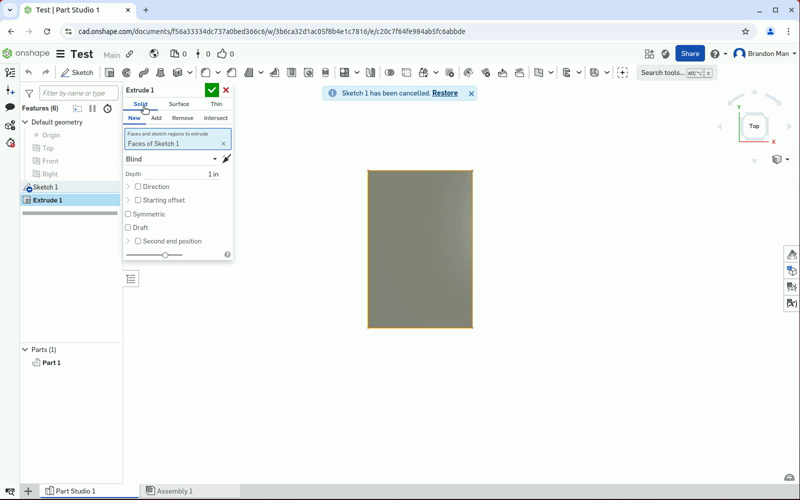
click(143, 106)
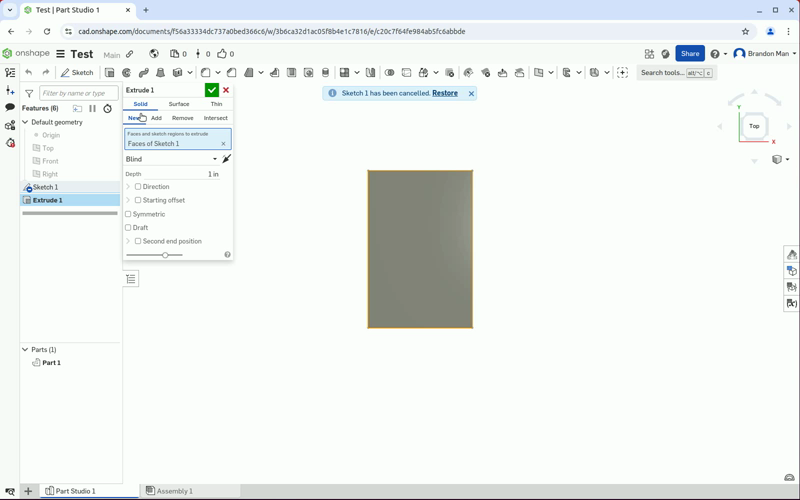
mouse_move(137, 120)
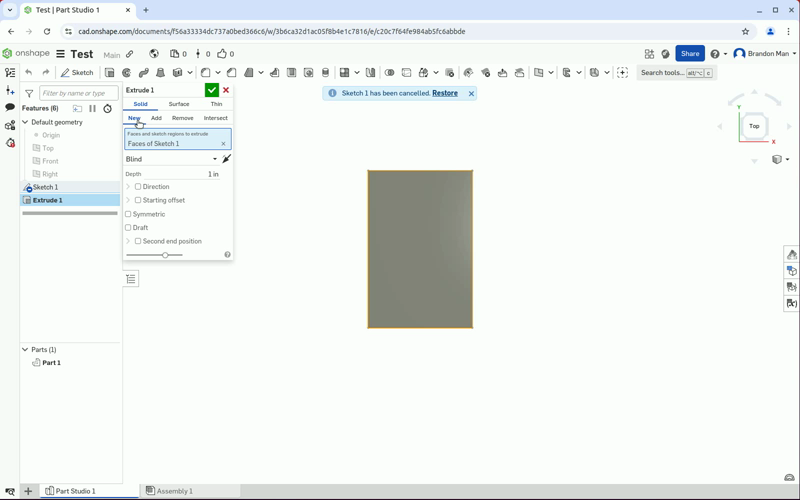
click(137, 120)
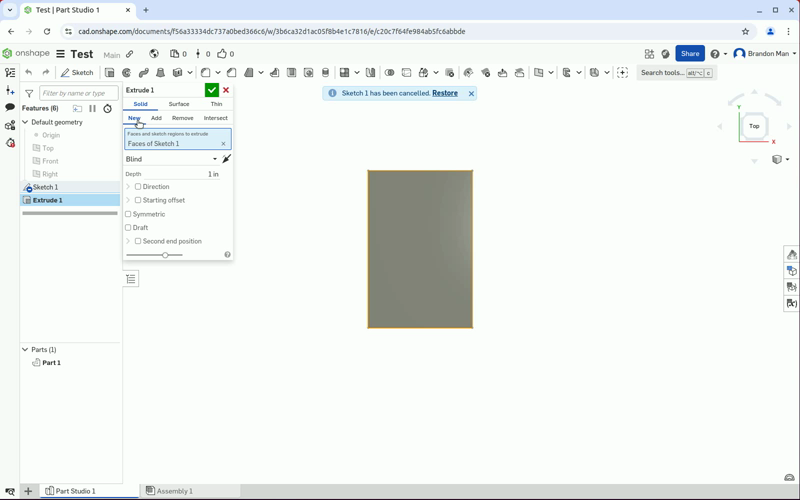
key(tab, 4)
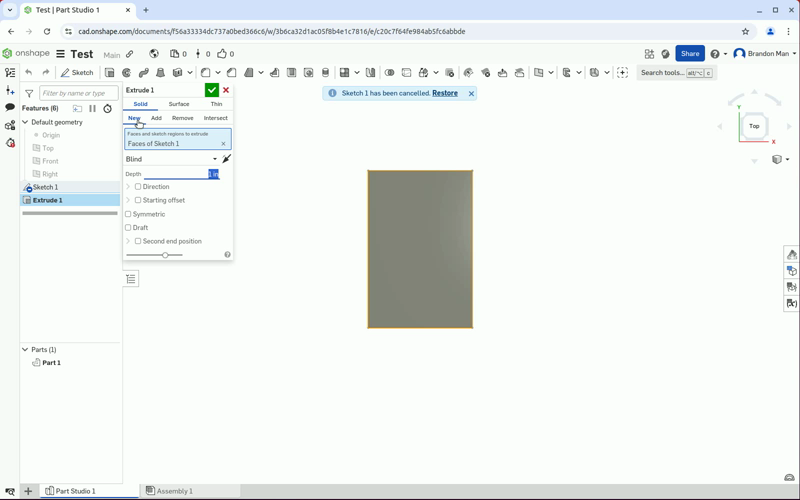
text(0.963)
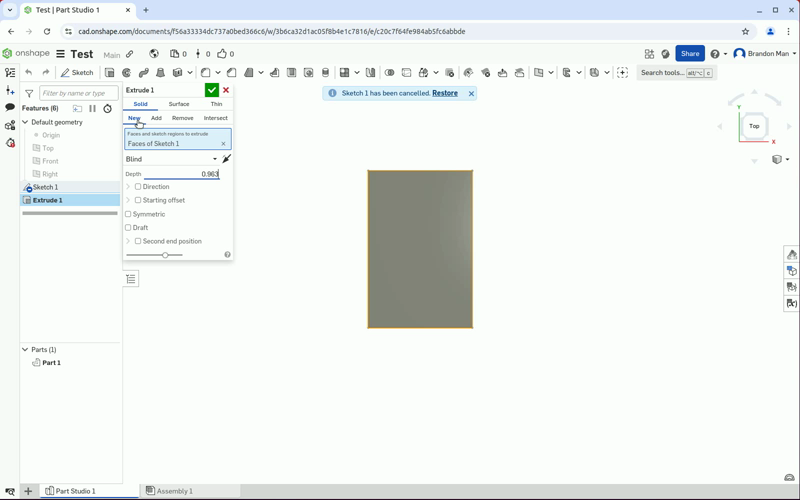
key(enter)
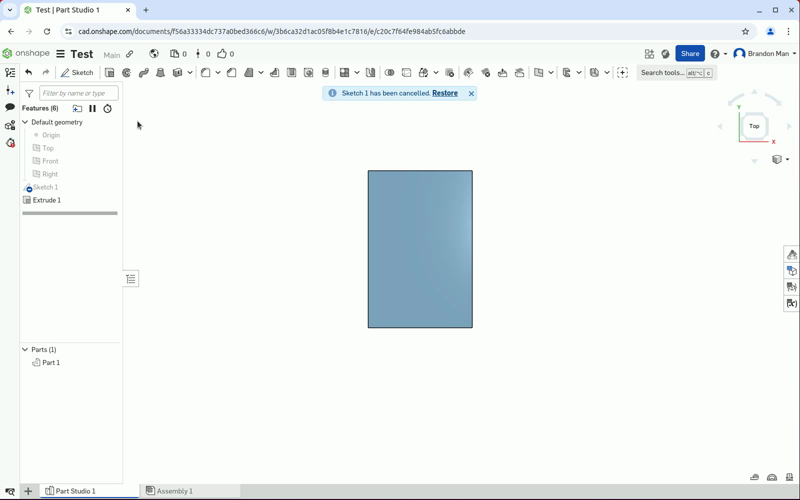
key(shift+h)
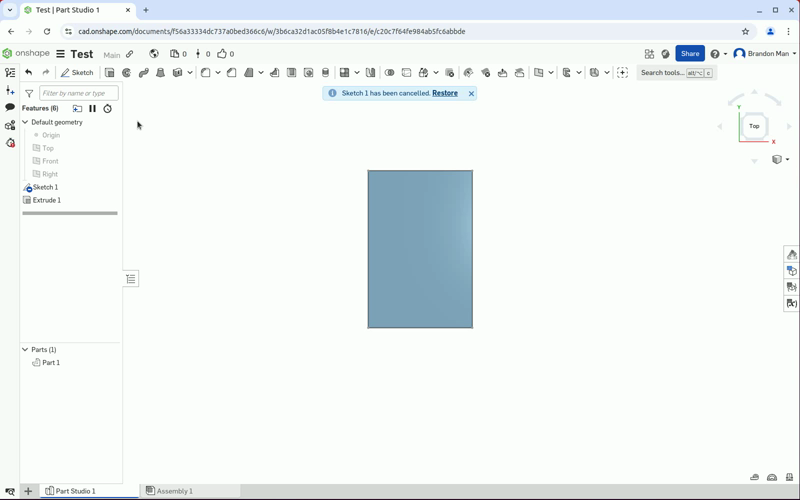
key(shift+h)
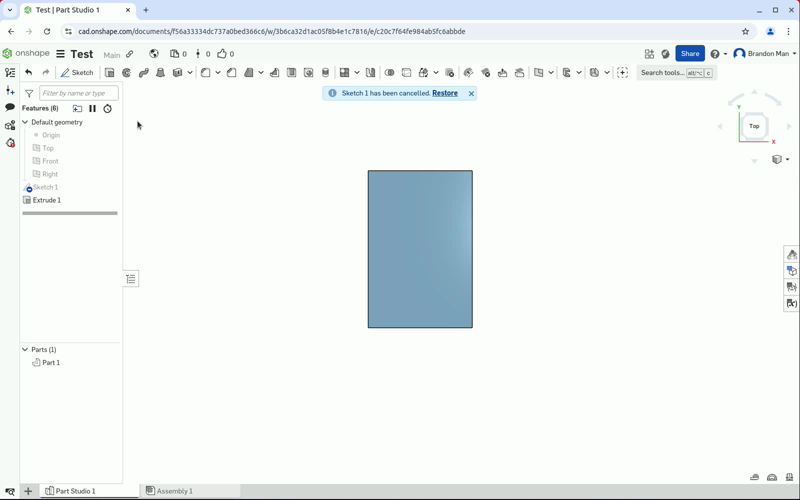
mouse_move(73, 189)
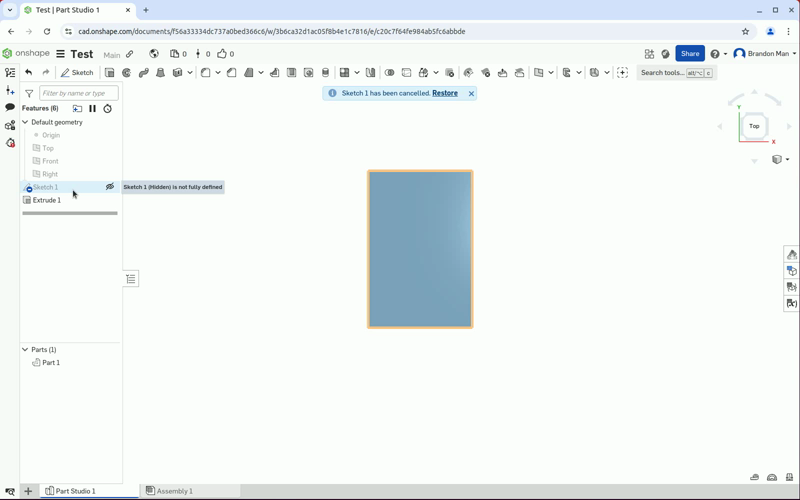
click(73, 189)
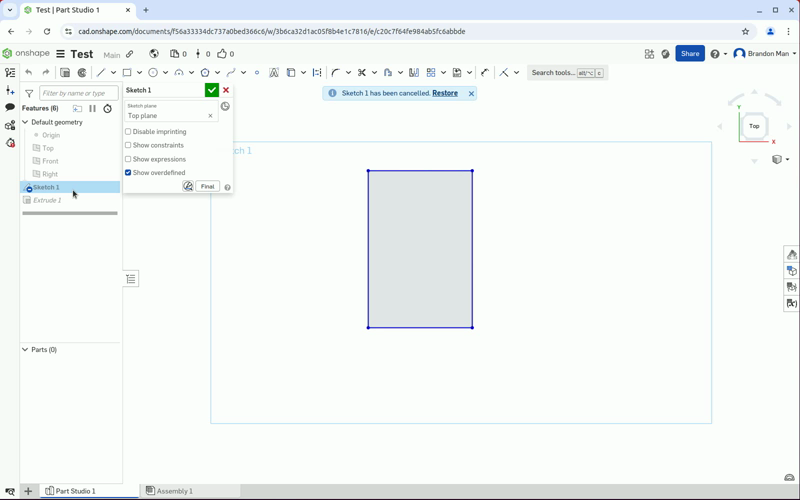
mouse_move(229, 92)
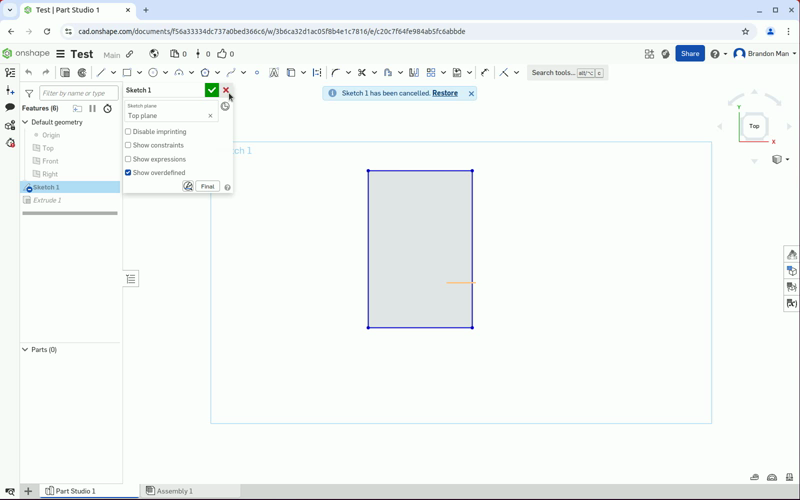
click(229, 92)
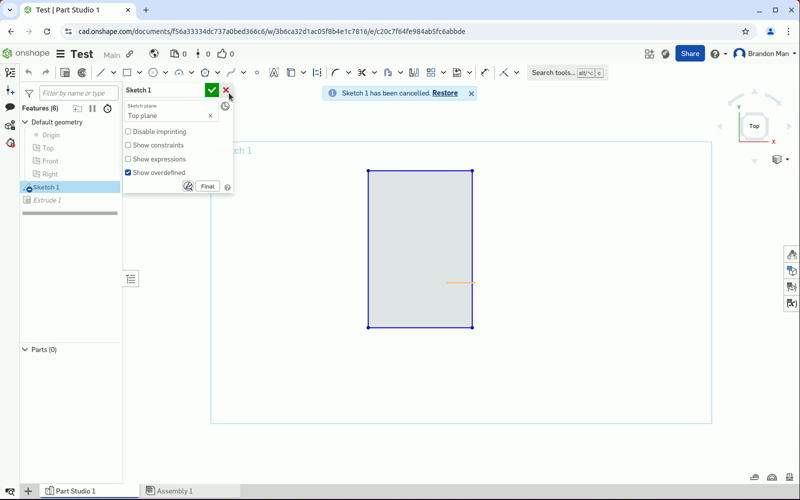
key(shift+s)
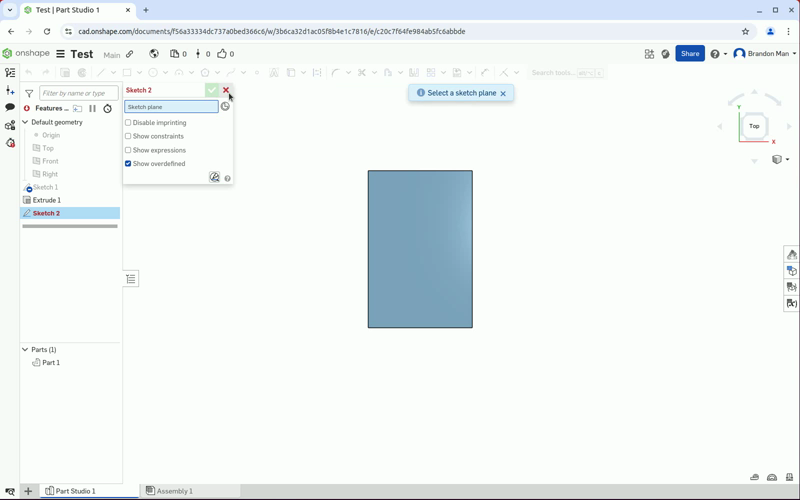
mouse_move(73, 150)
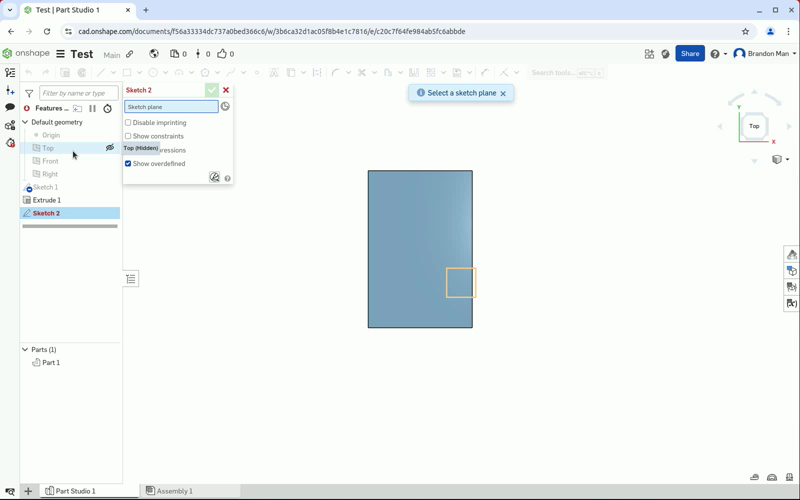
click(73, 150)
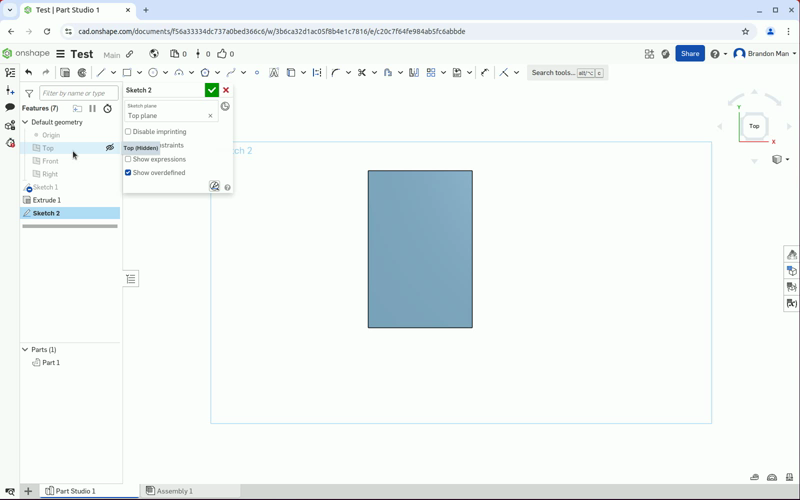
mouse_move(73, 352)
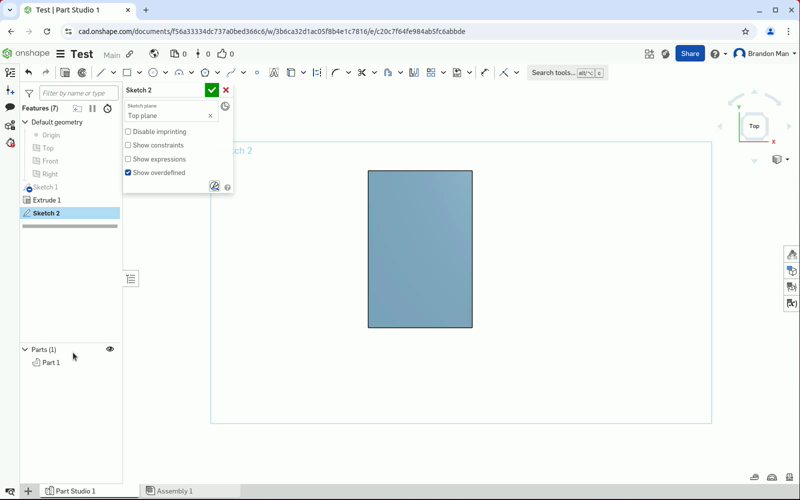
key(y)
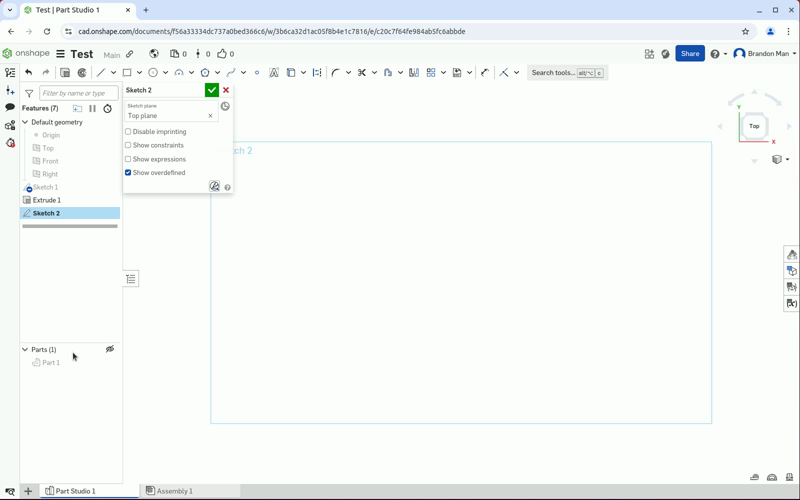
key(l)
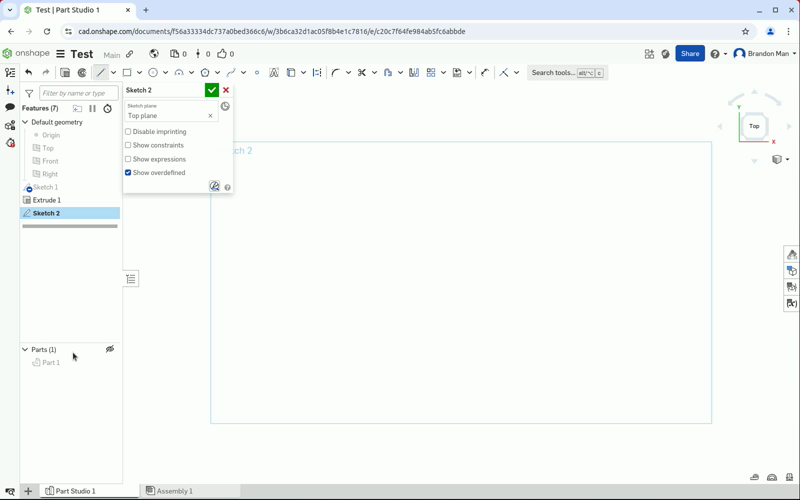
key_down(shift)
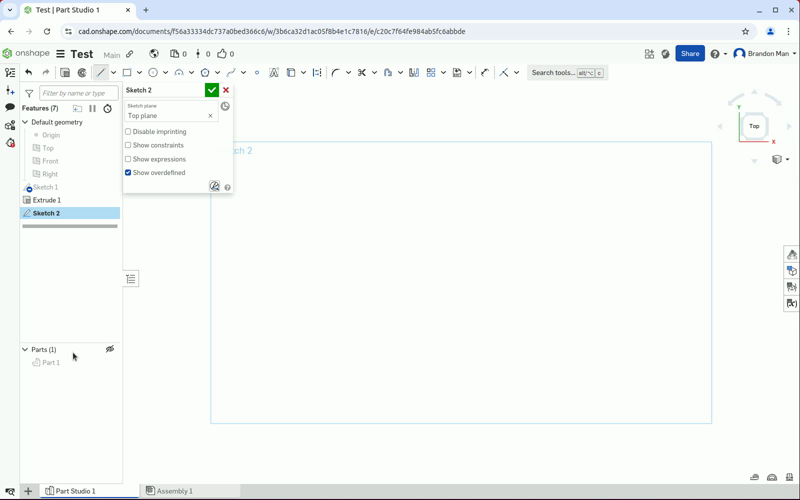
mouse_move(368, 327)
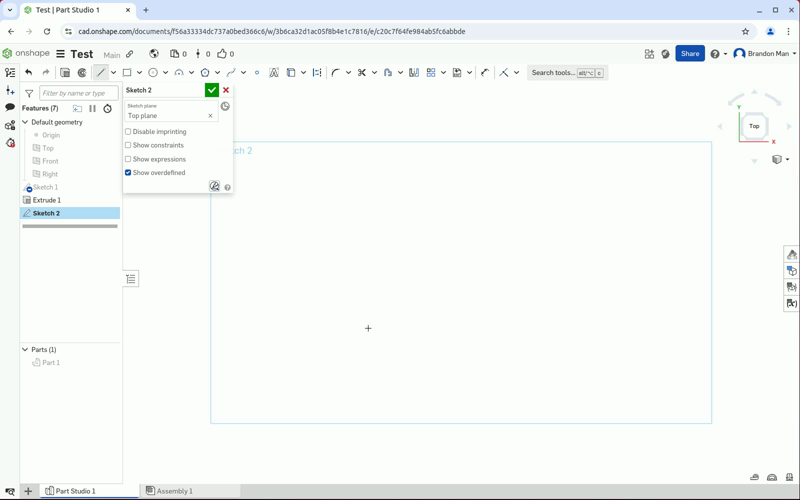
click(368, 327)
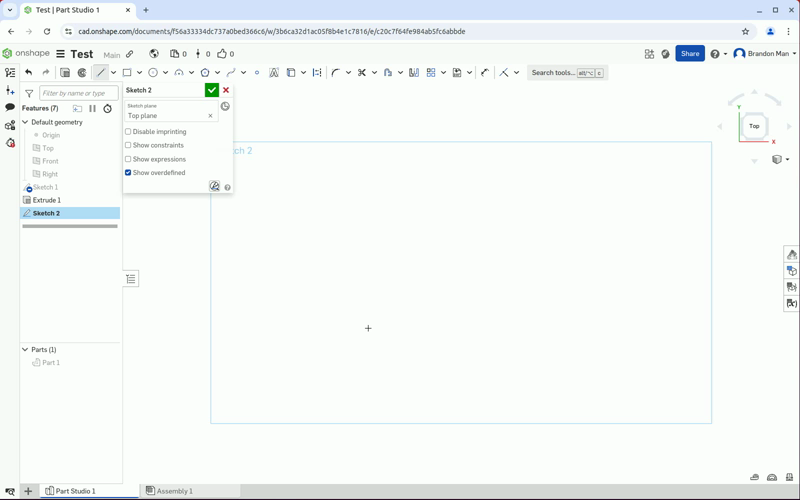
key_up(shift)
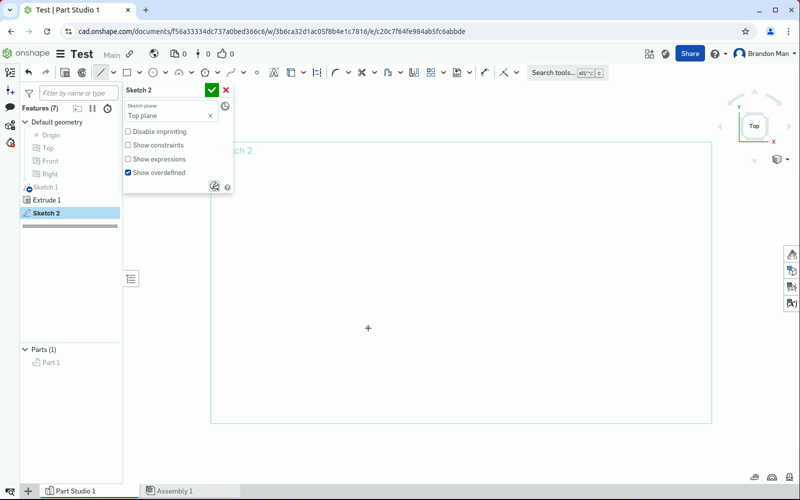
key_down(shift)
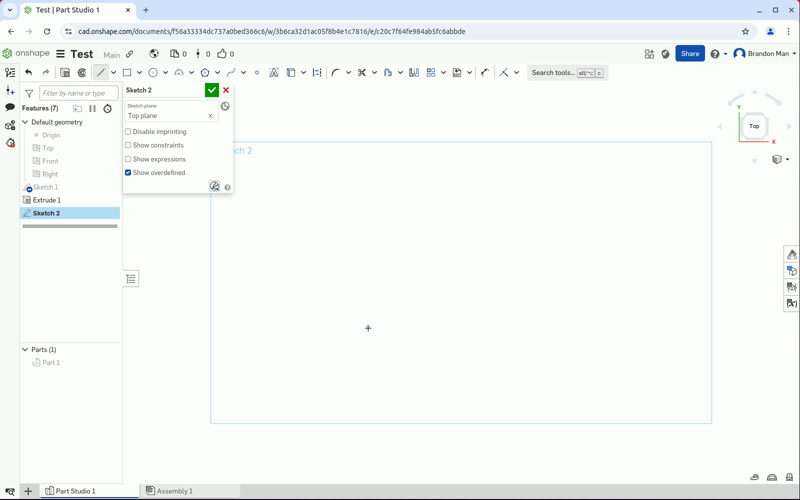
mouse_move(472, 327)
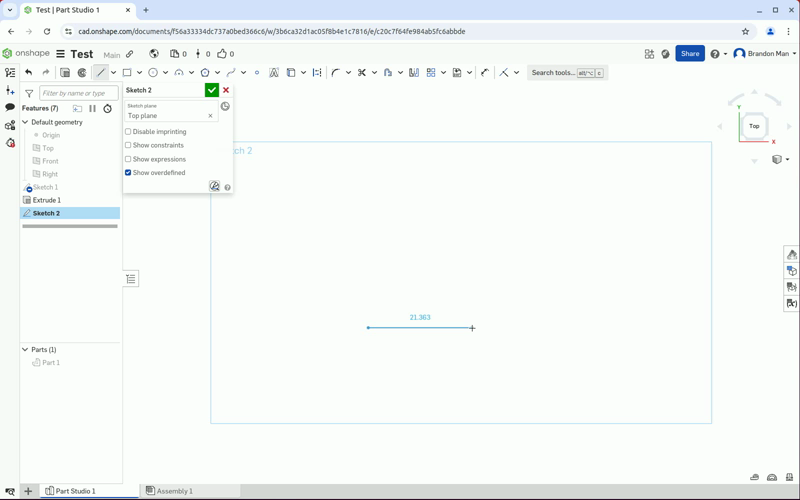
click(472, 327)
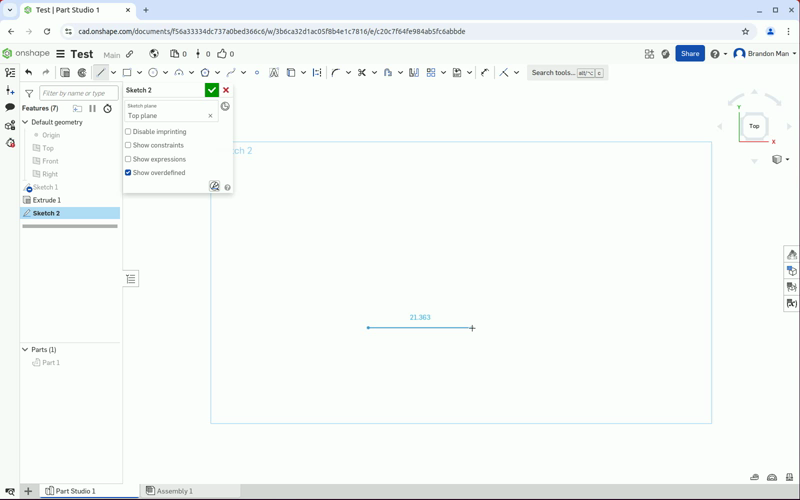
key_up(shift)
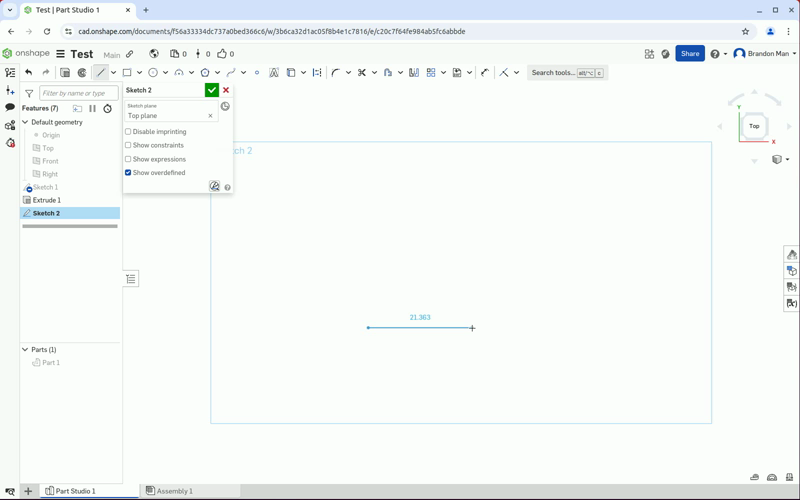
key_down(shift)
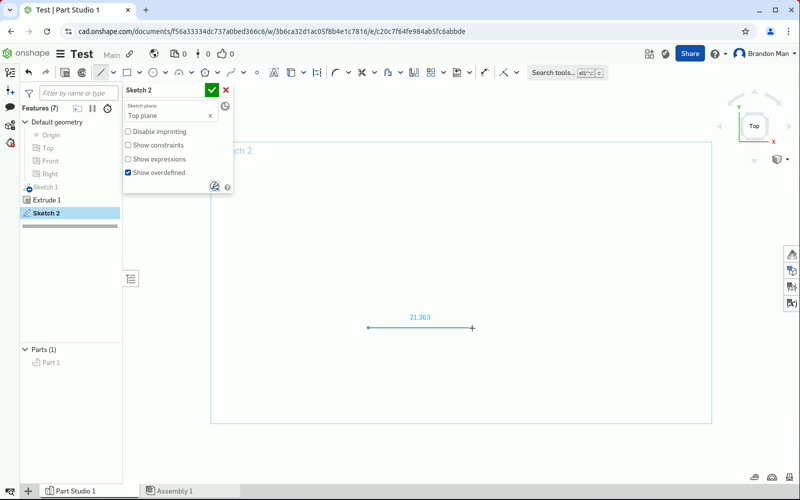
mouse_move(472, 170)
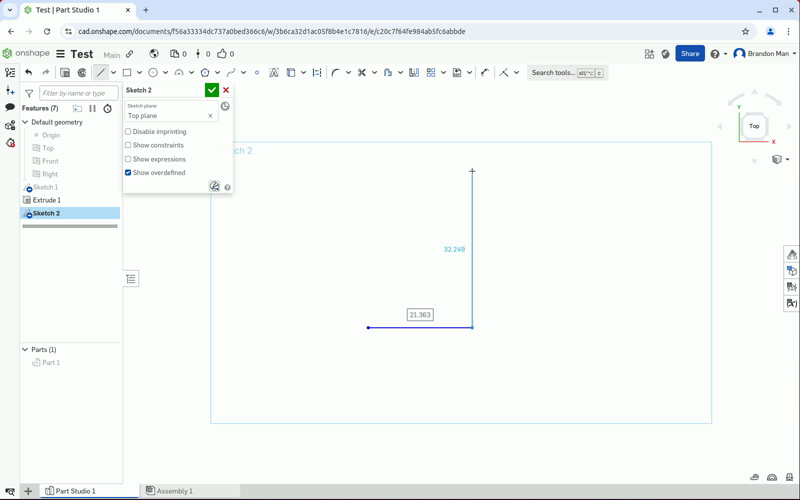
click(472, 170)
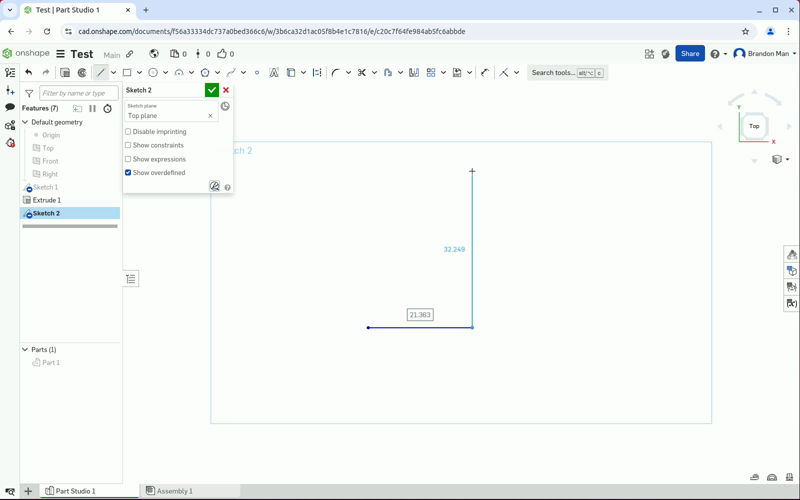
key_up(shift)
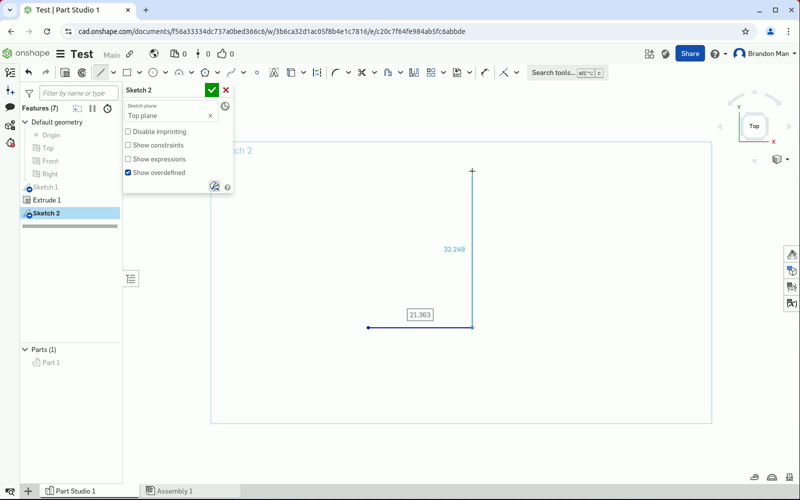
key_down(shift)
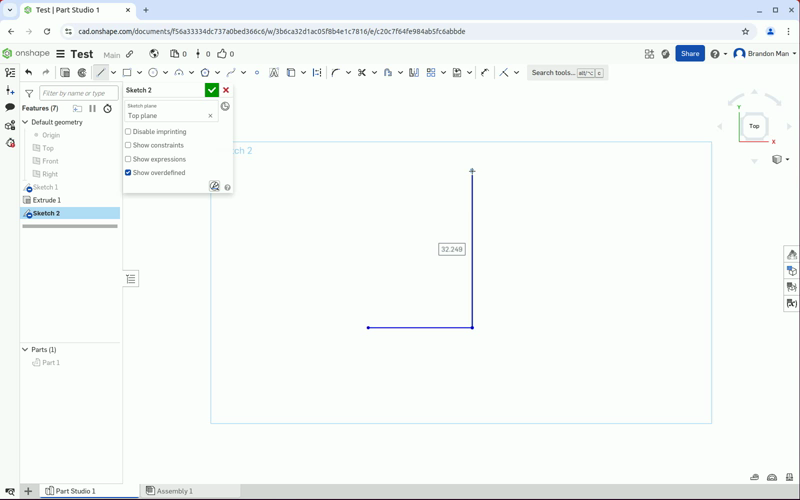
mouse_move(368, 170)
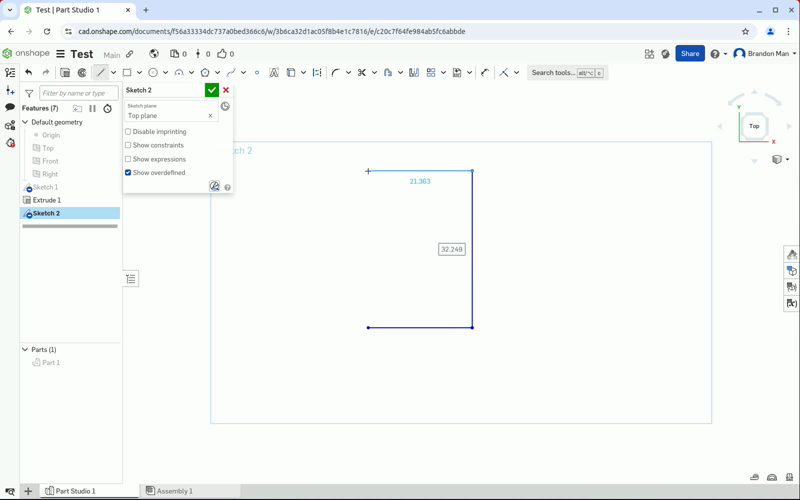
click(368, 170)
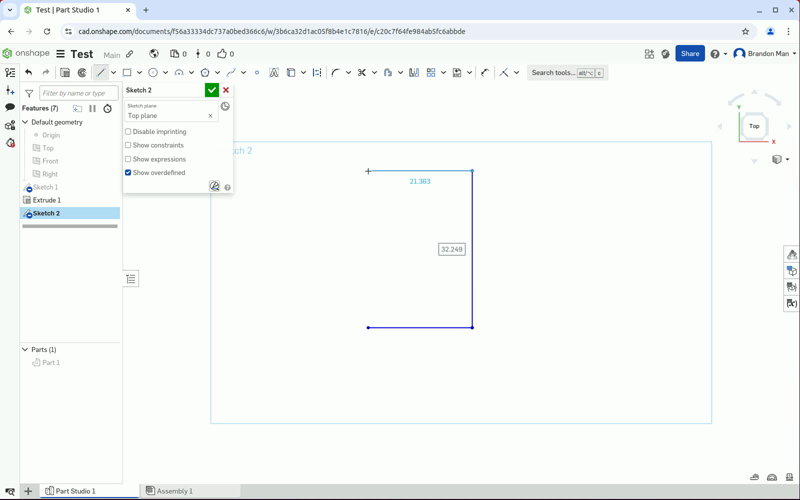
key_up(shift)
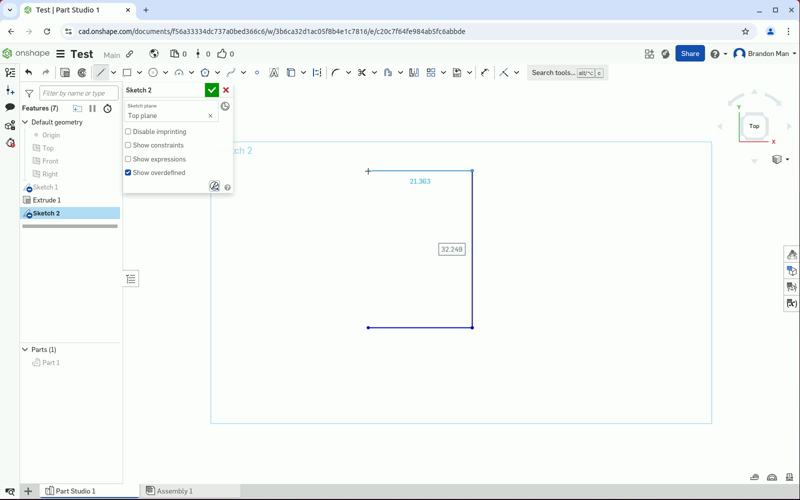
key_down(shift)
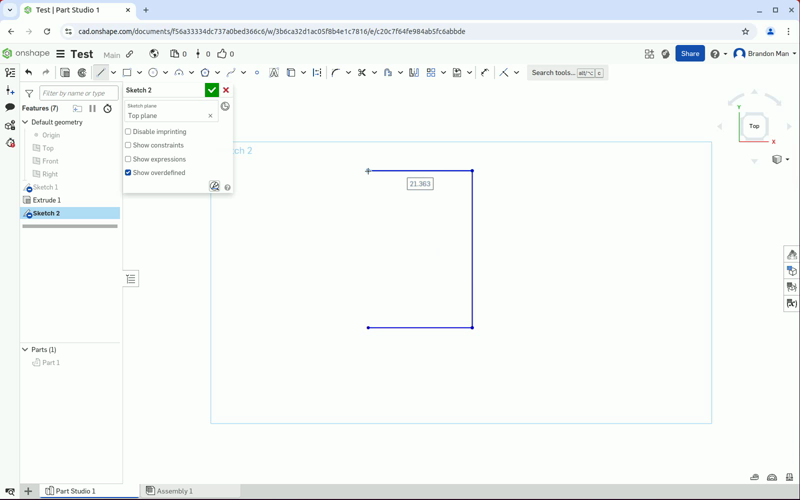
mouse_move(368, 327)
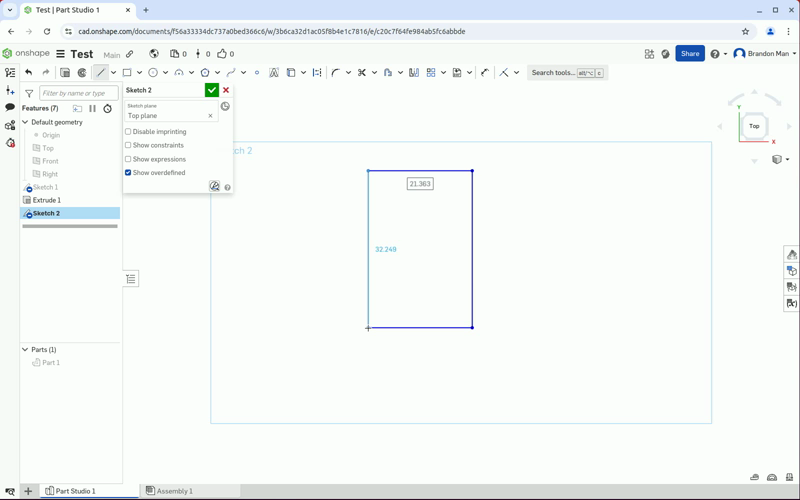
key_up(shift)
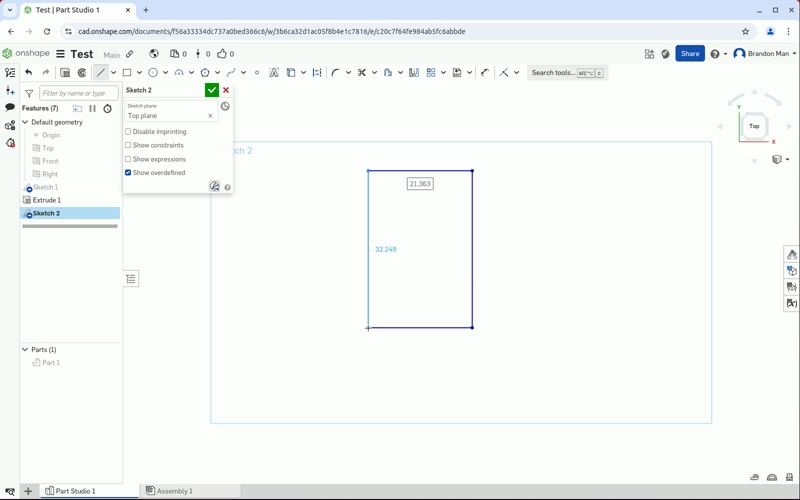
click(368, 327)
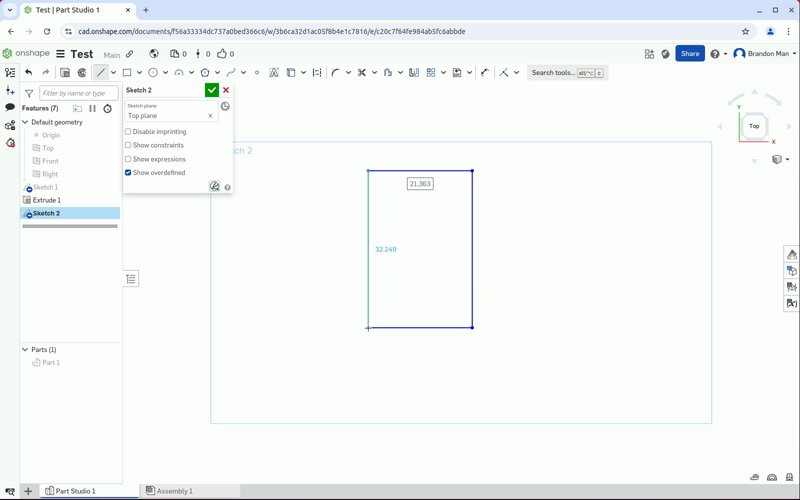
key(esc)
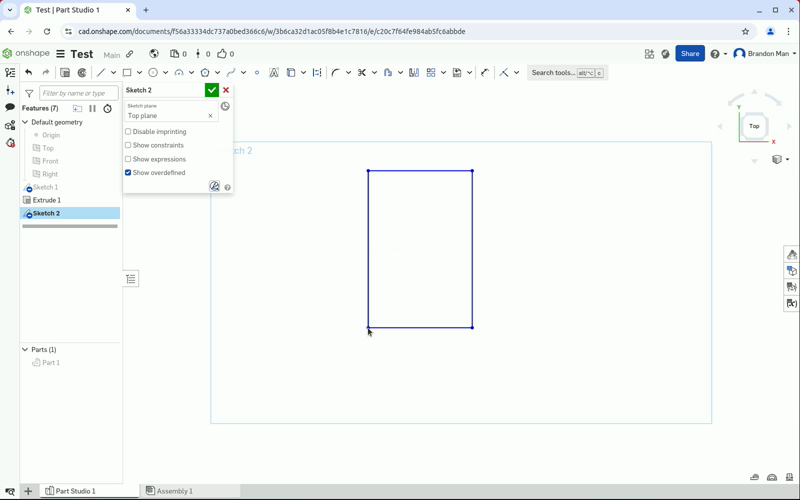
mouse_move(418, 228)
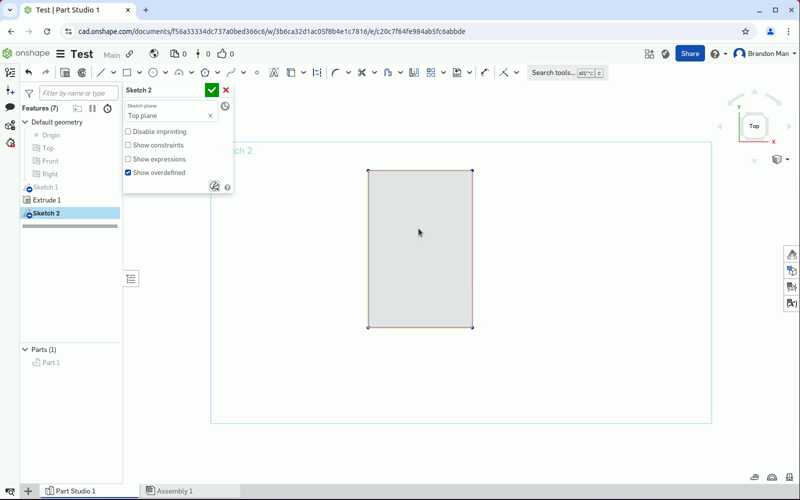
click(418, 228)
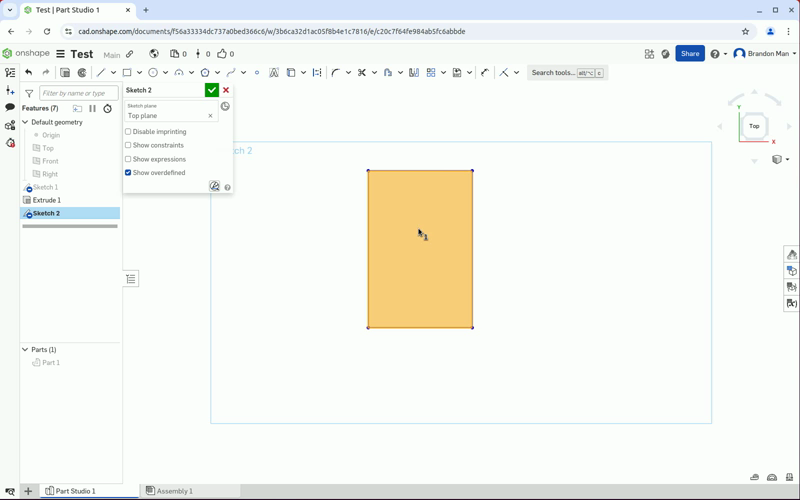
mouse_move(73, 352)
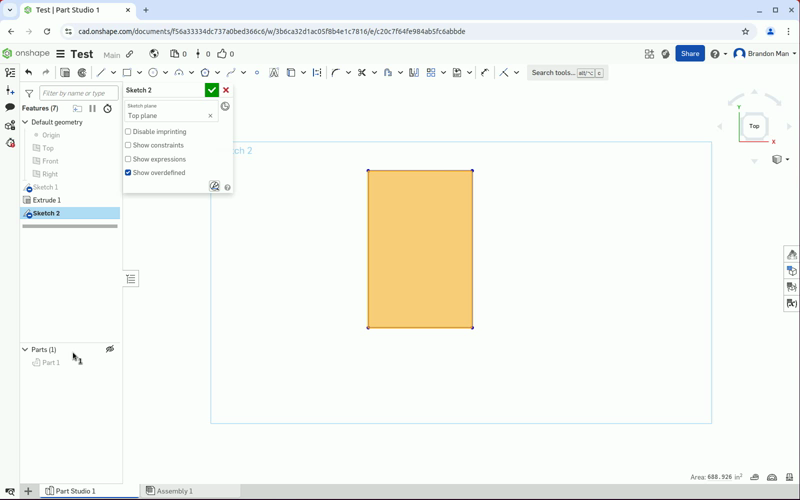
key(shift+y)
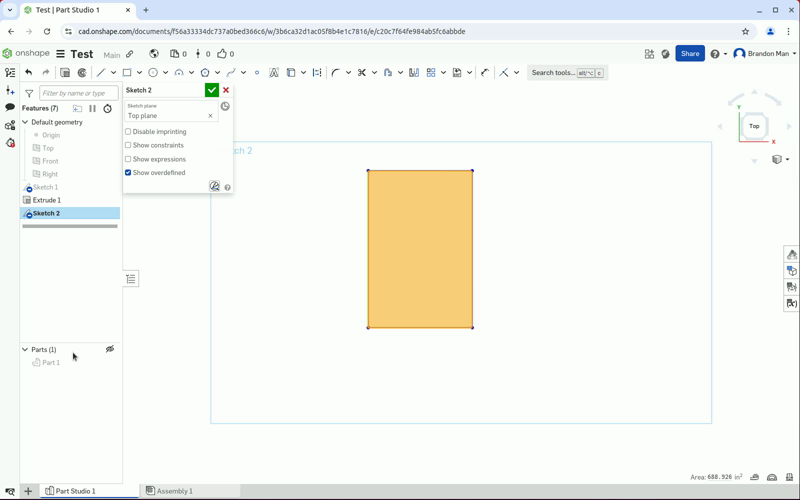
key(shift+e)
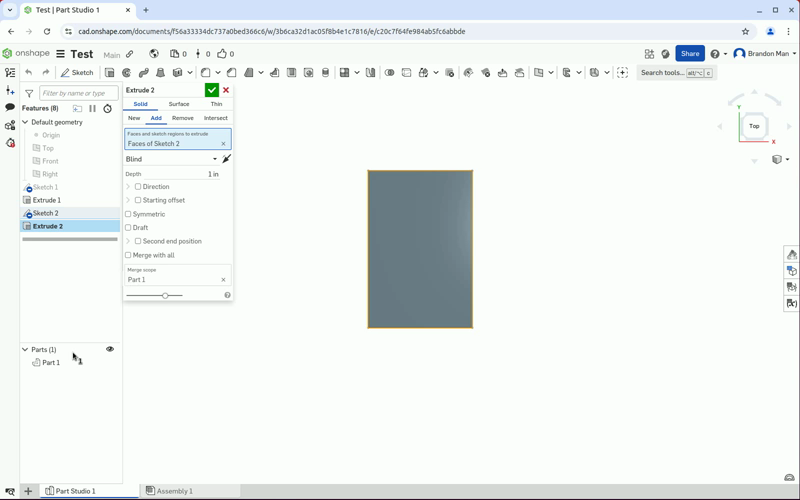
mouse_move(143, 106)
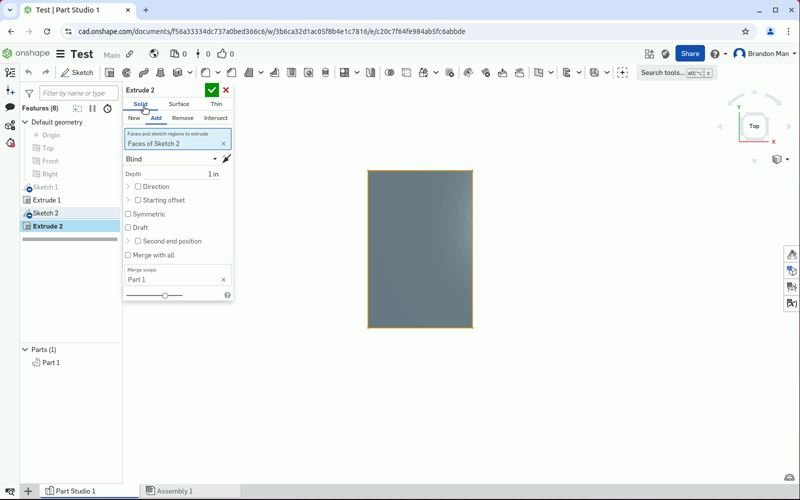
click(143, 106)
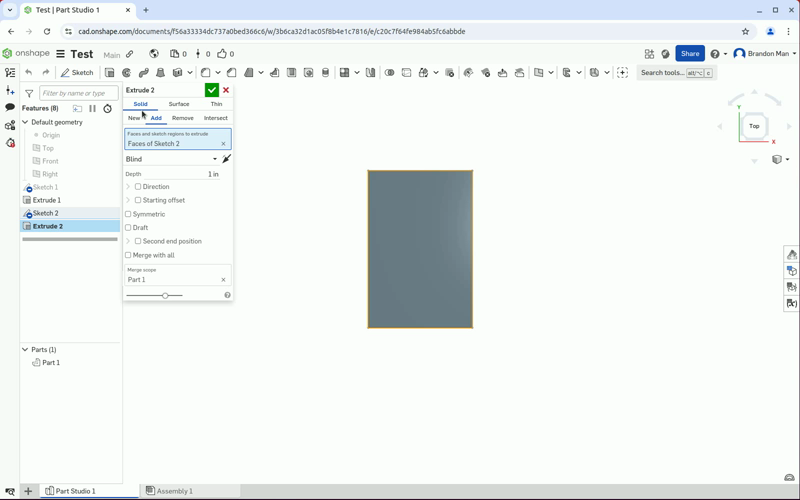
mouse_move(137, 120)
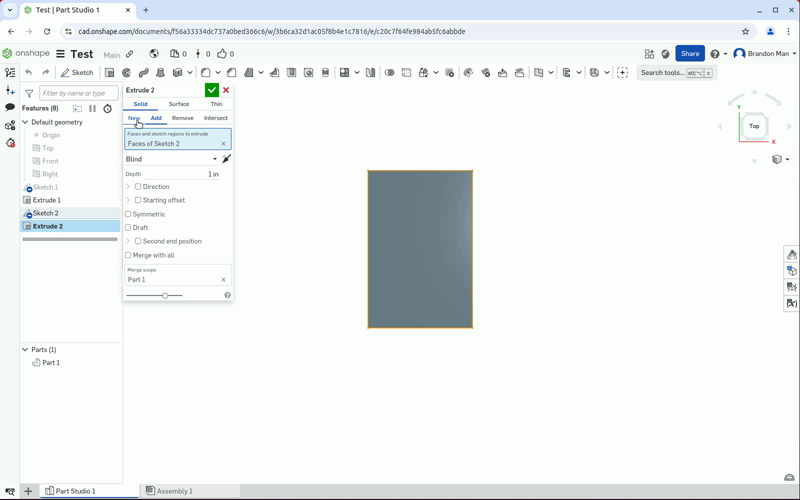
click(137, 120)
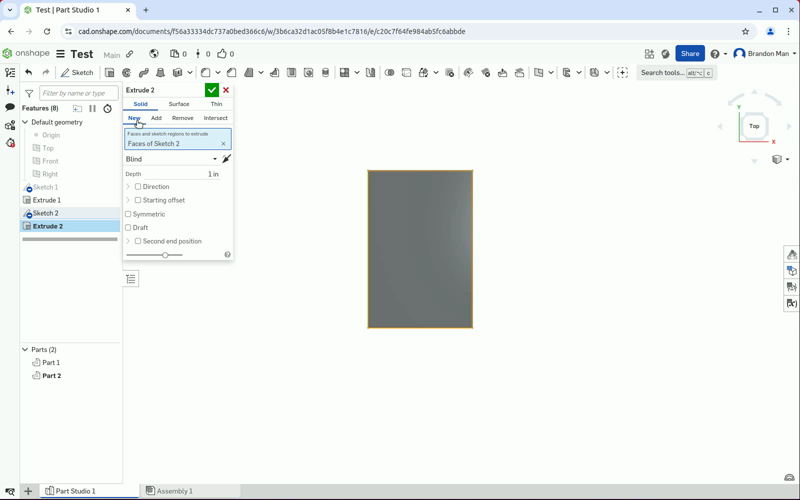
key(tab, 4)
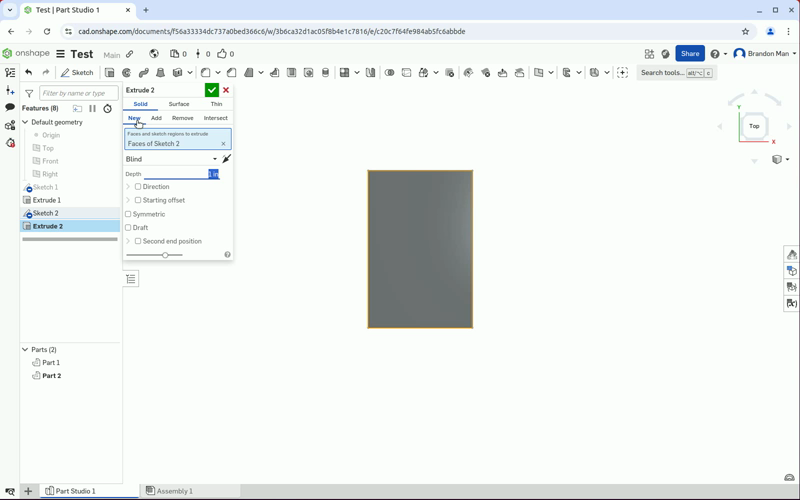
text(0.963)
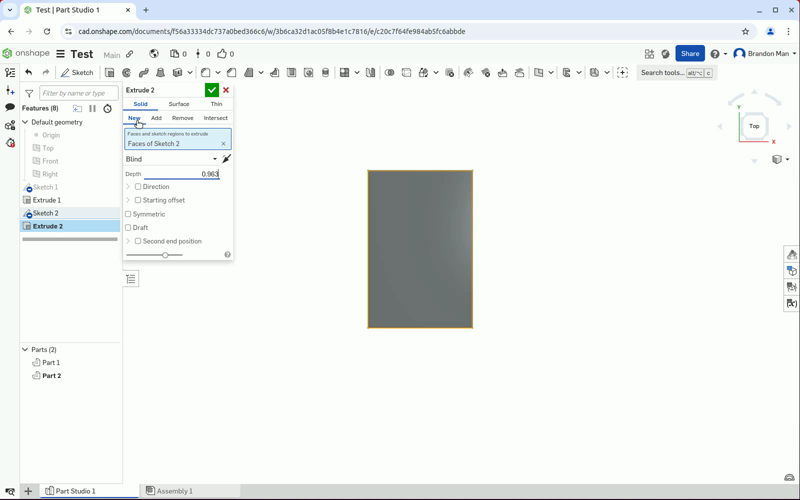
key(enter)
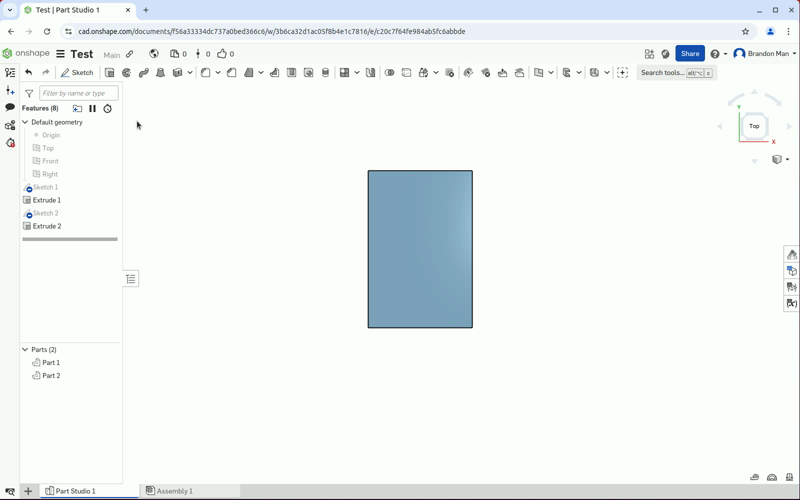
key(shift+h)
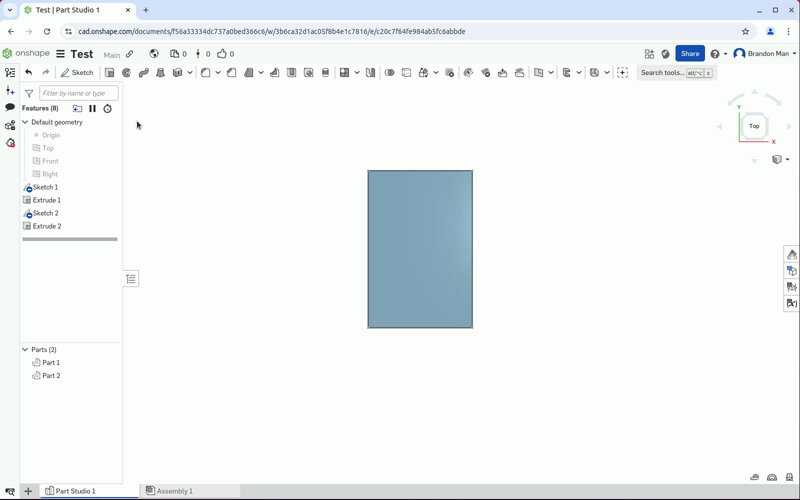
key(shift+h)
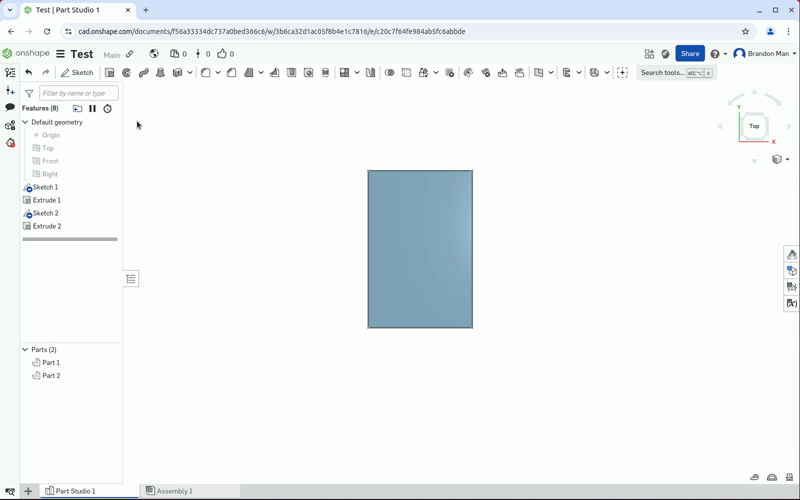
key(shift+7)
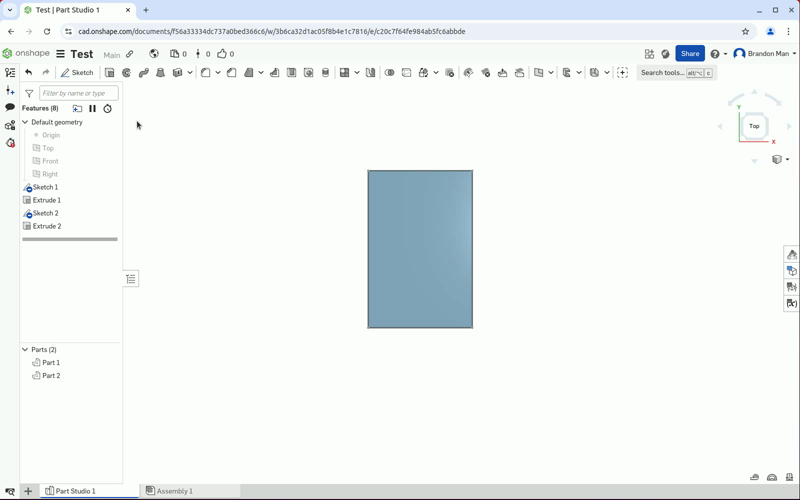
key(up, 3)
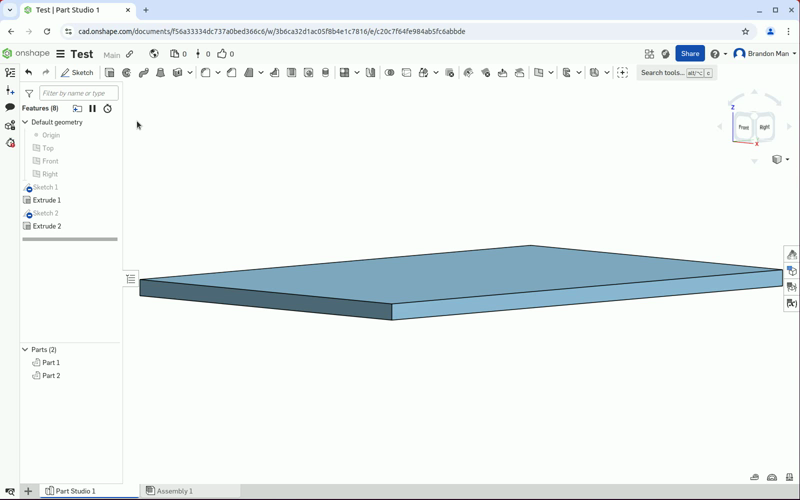
key(left, 3)
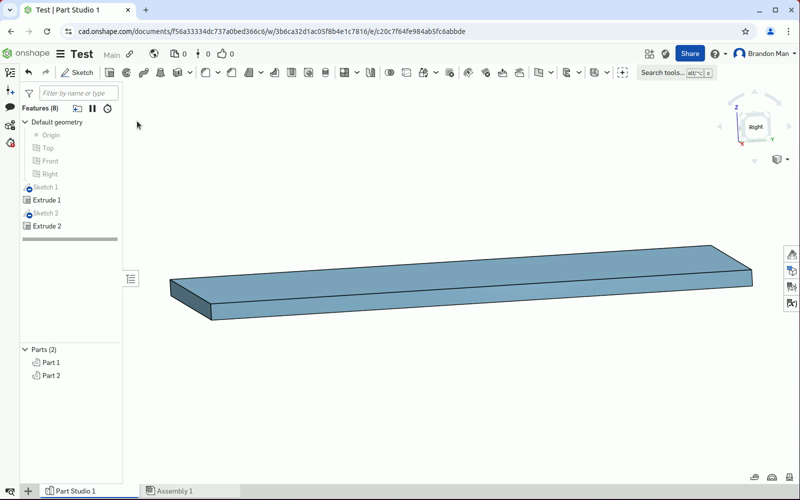
key(right, 3)
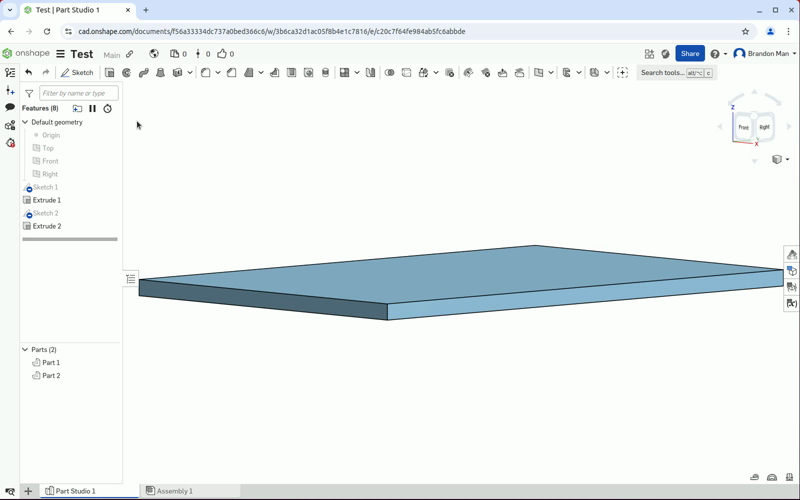
key(down, 3)
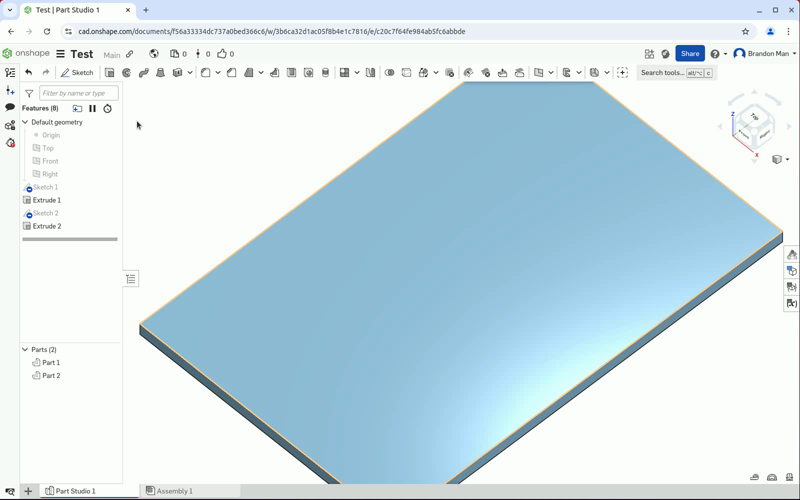
mouse_move(73, 189)
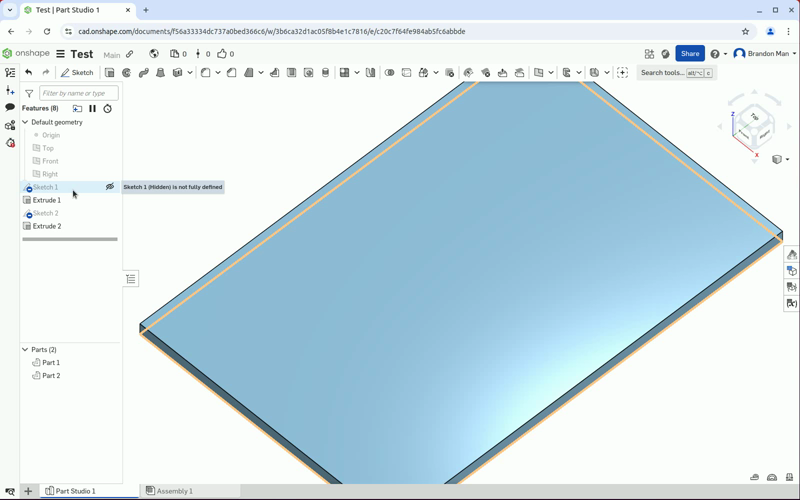
click(73, 189)